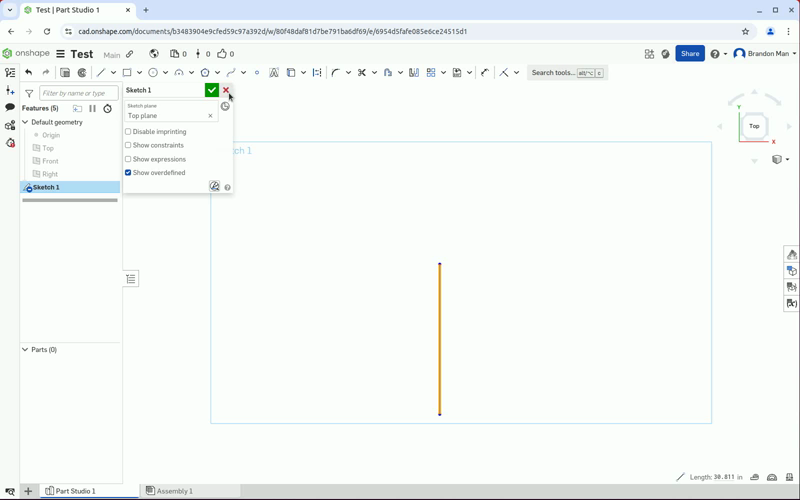
key(shift+h)
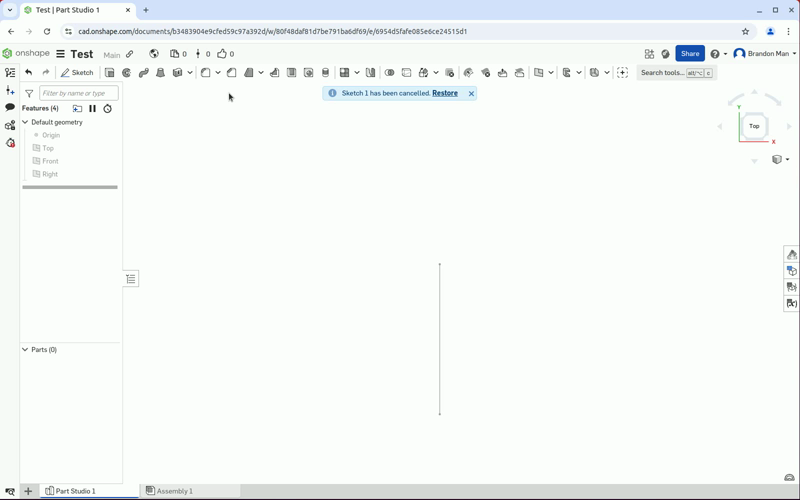
mouse_move(73, 352)
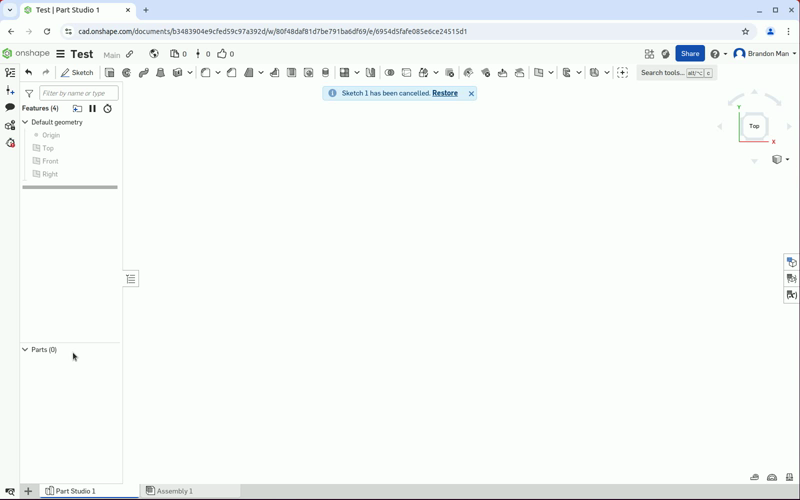
key(y)
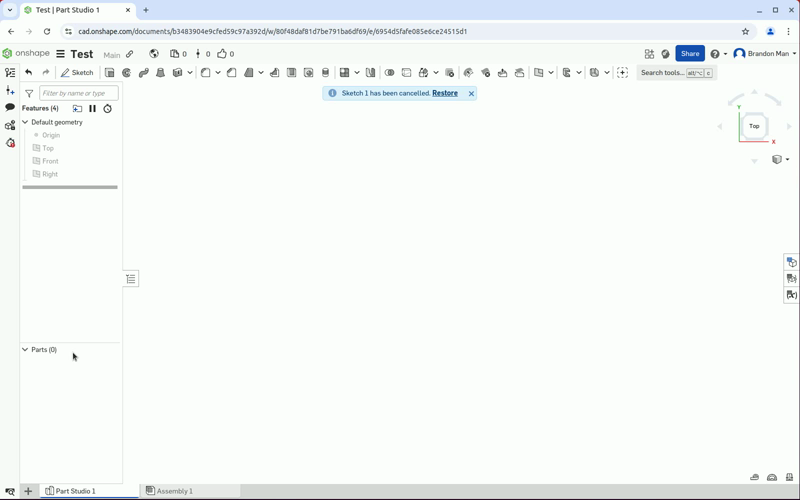
key(shift+p)
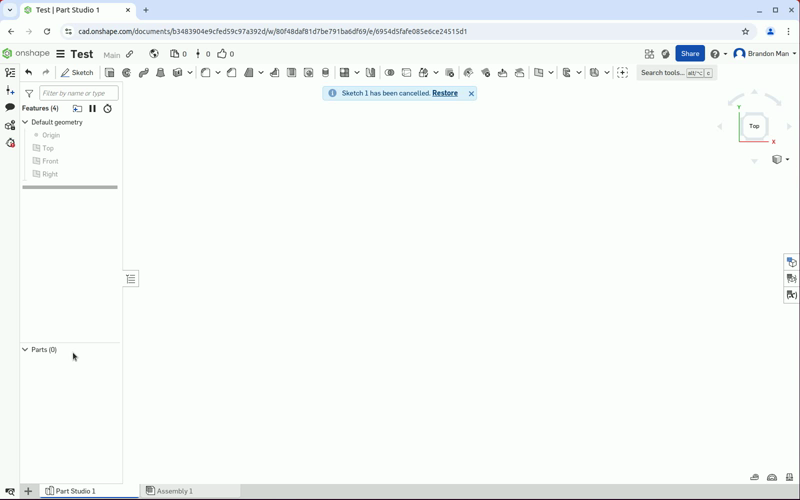
key(space)
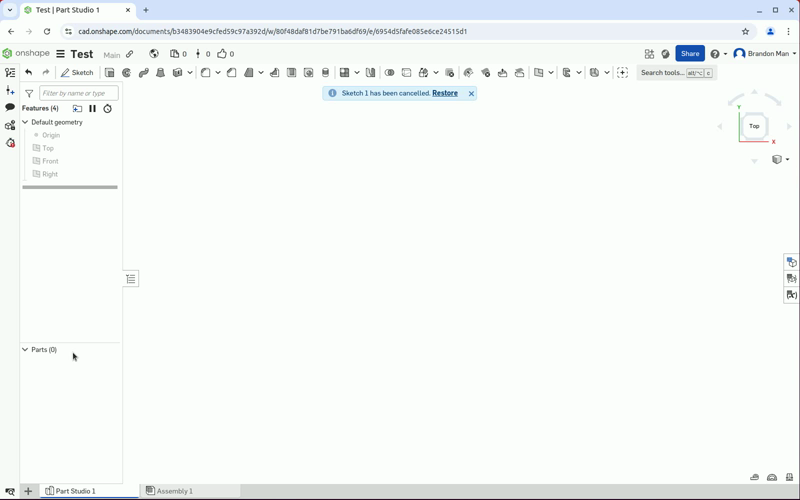
key_down(shift)
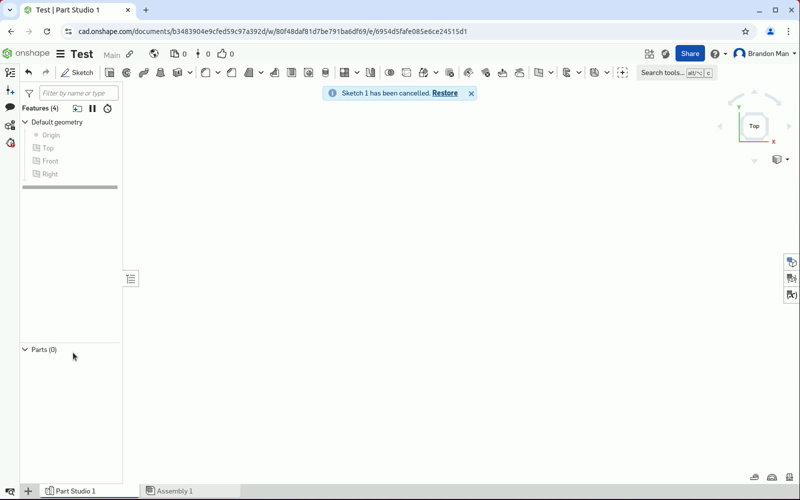
key(up)
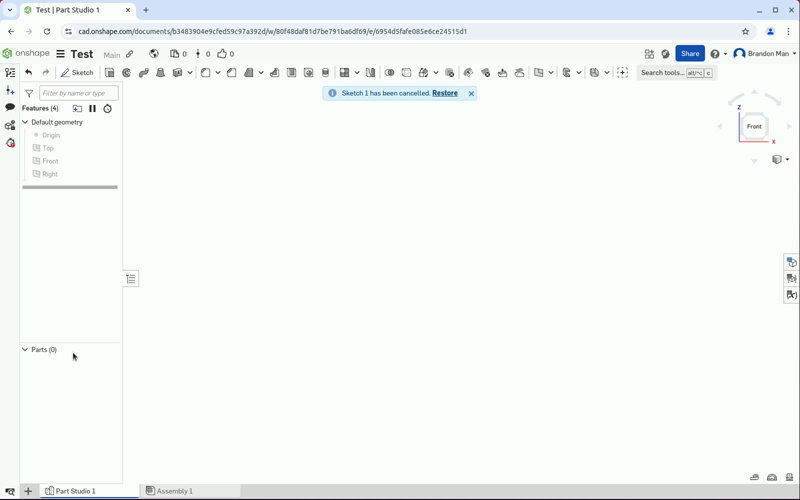
key_up(shift)
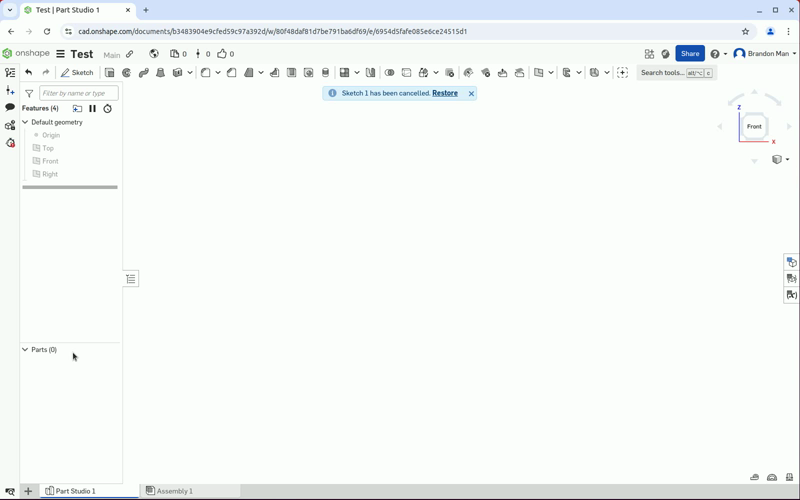
mouse_move(73, 352)
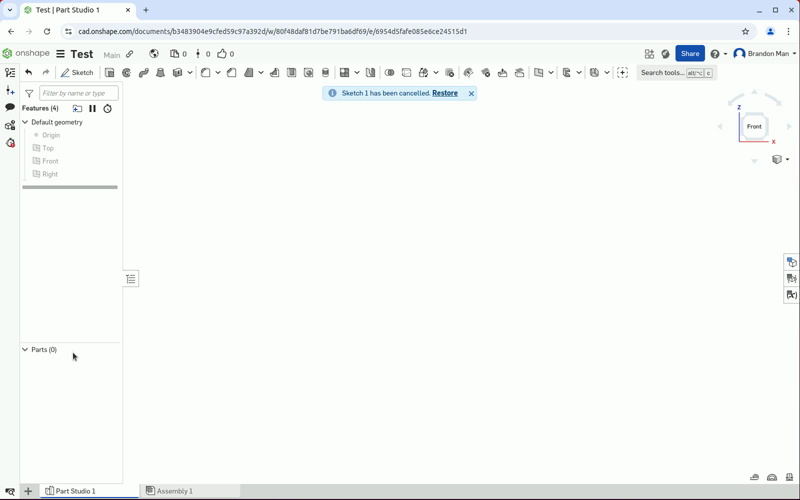
key(shift+y)
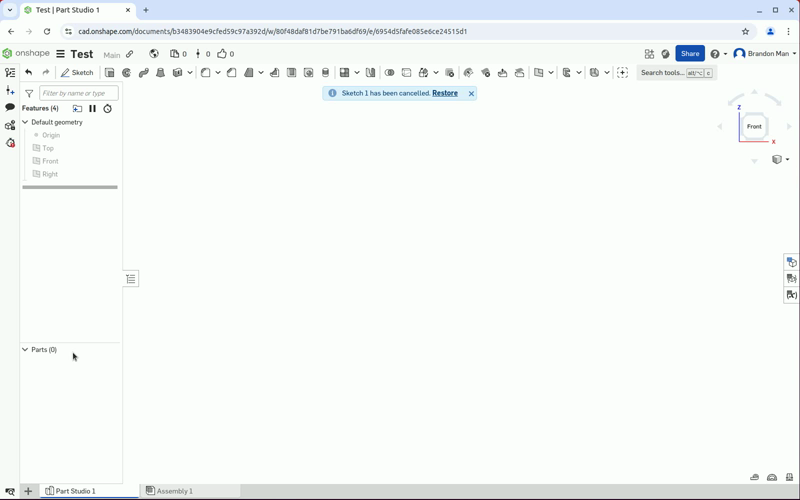
key(shift+s)
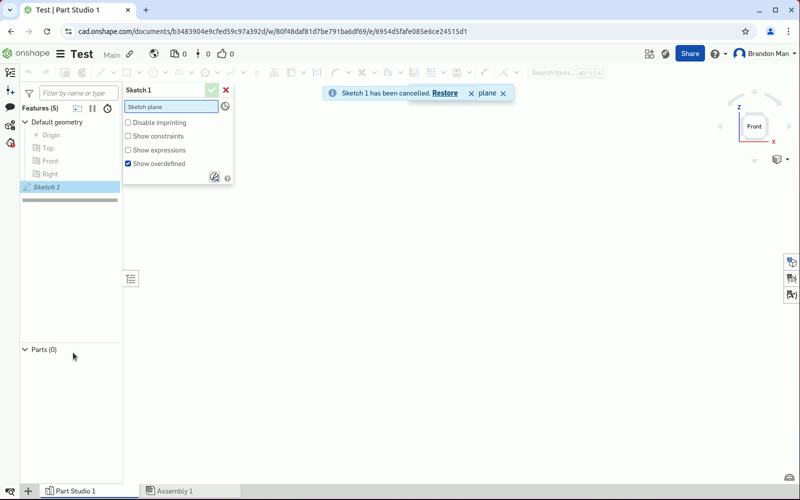
mouse_move(73, 163)
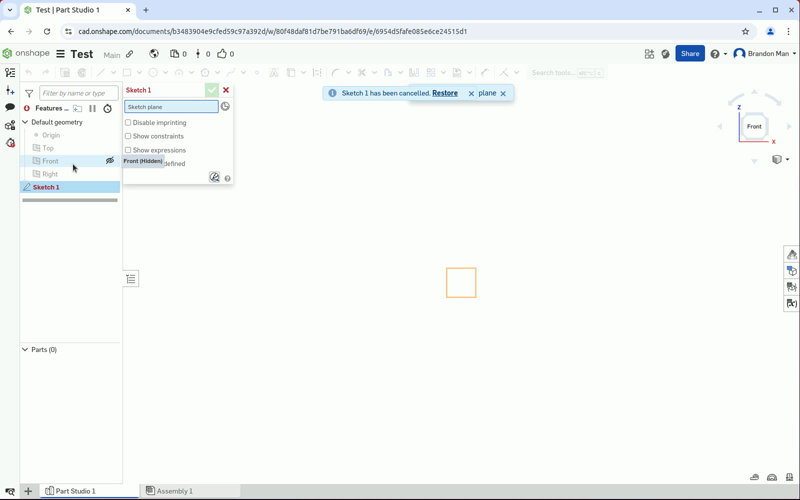
click(73, 163)
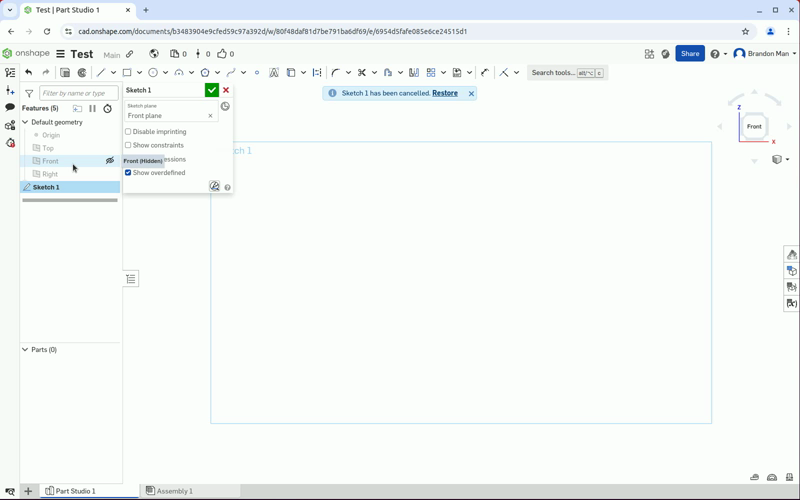
mouse_move(73, 352)
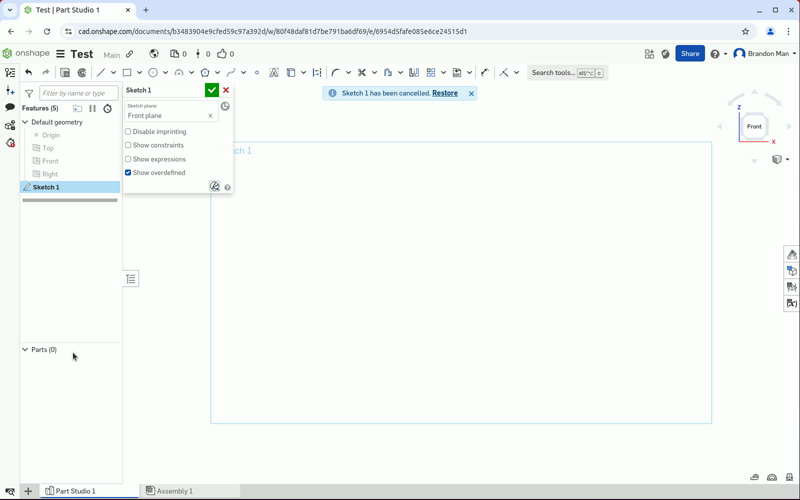
key(y)
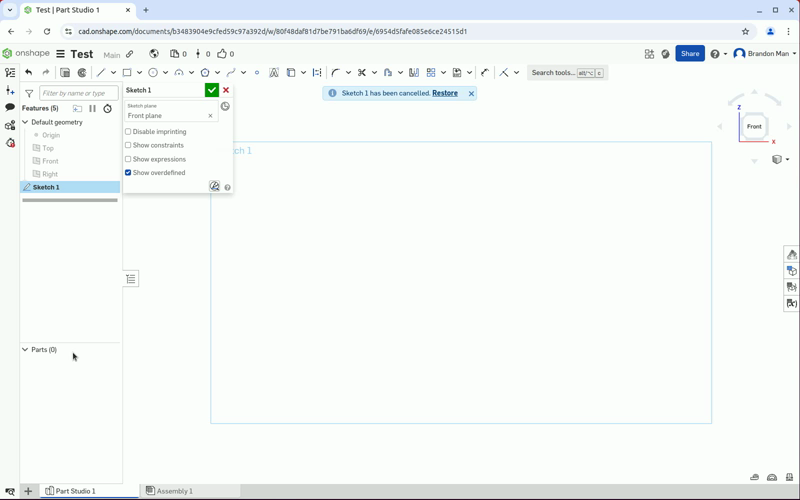
key(l)
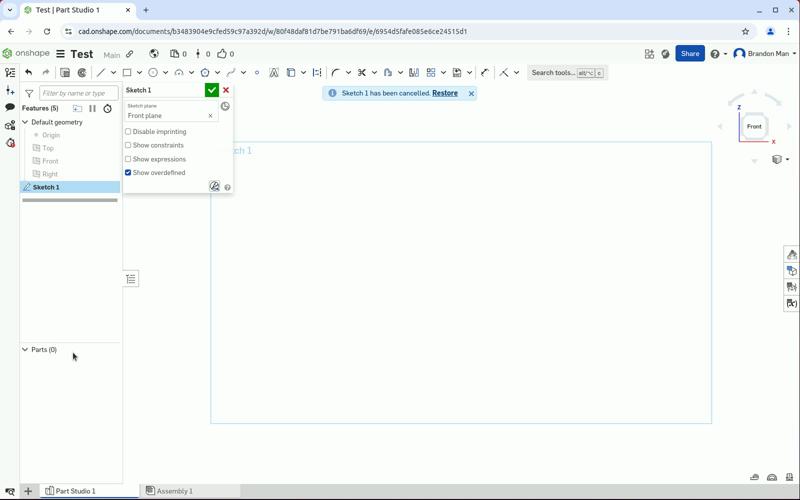
key_down(shift)
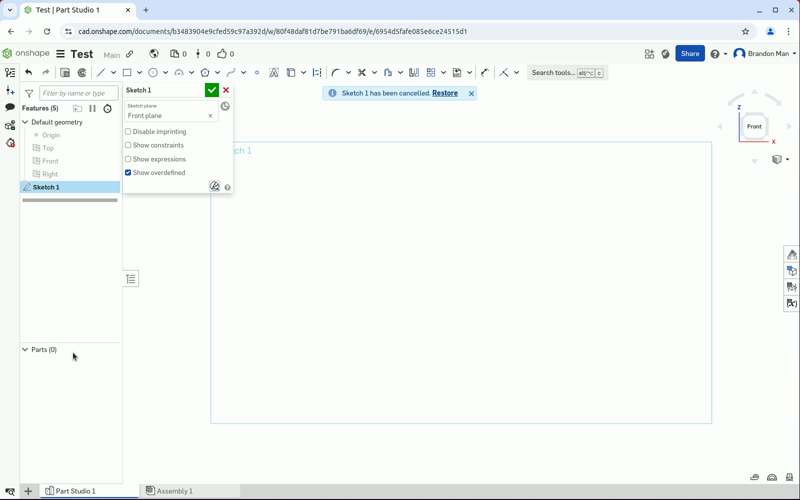
mouse_move(348, 389)
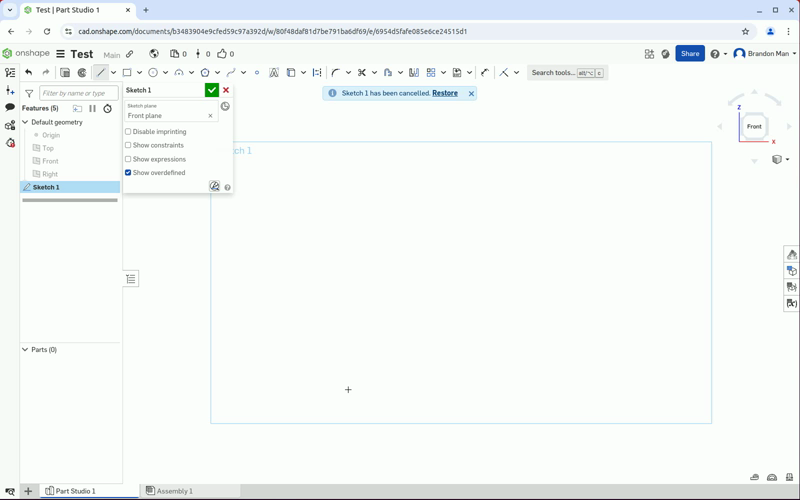
click(348, 389)
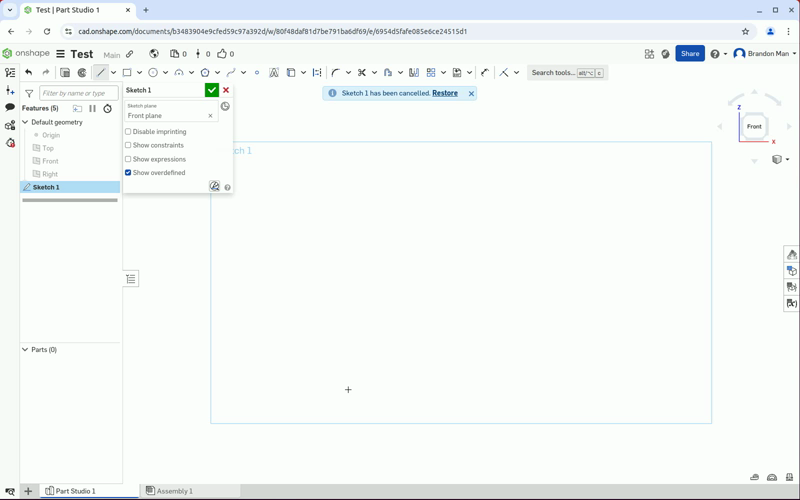
key_up(shift)
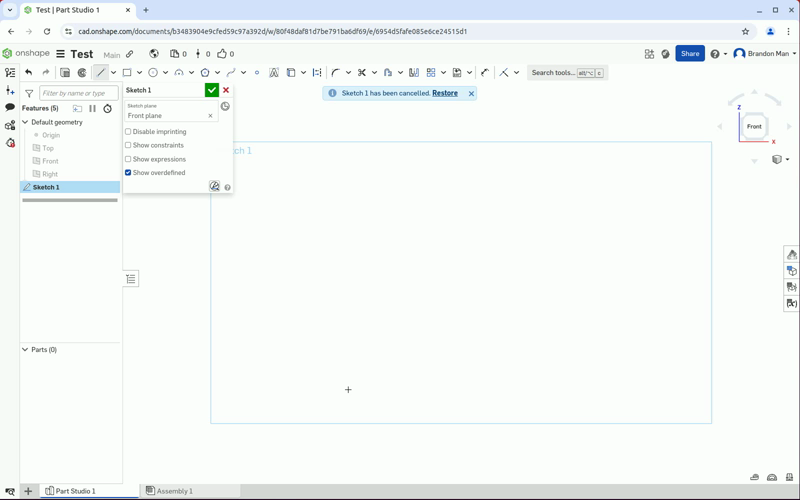
key_down(shift)
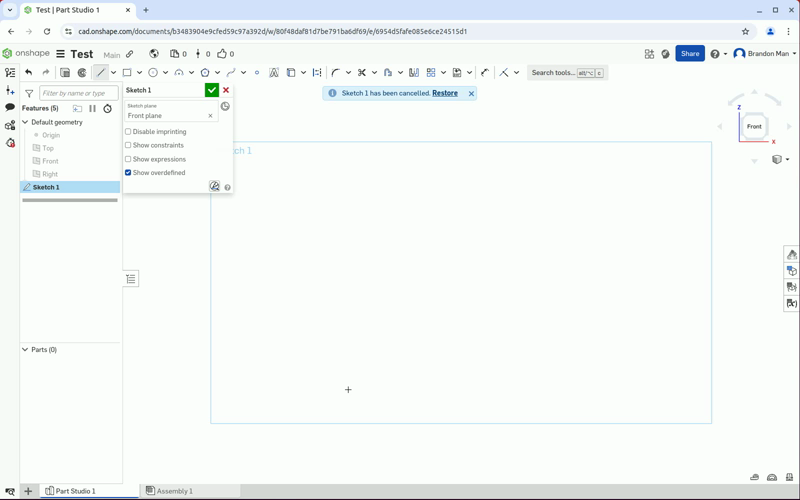
mouse_move(572, 389)
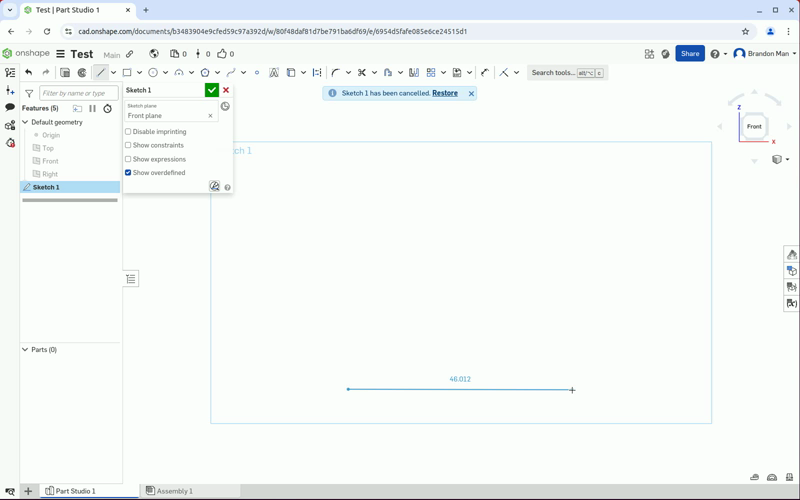
click(572, 389)
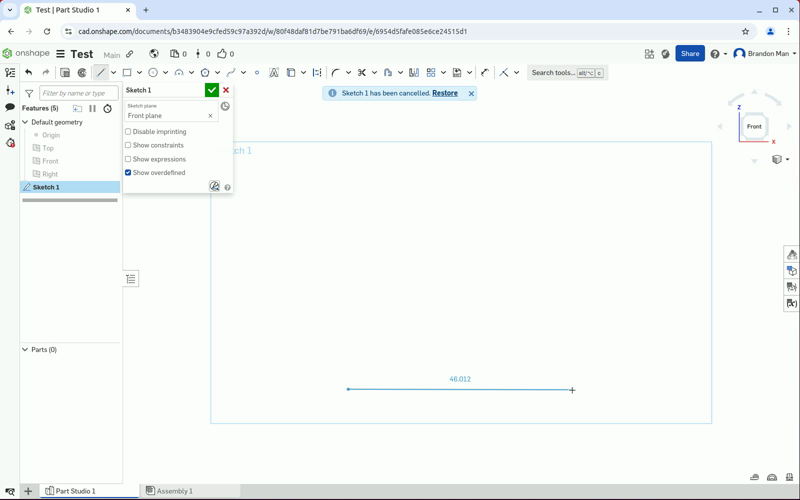
key_up(shift)
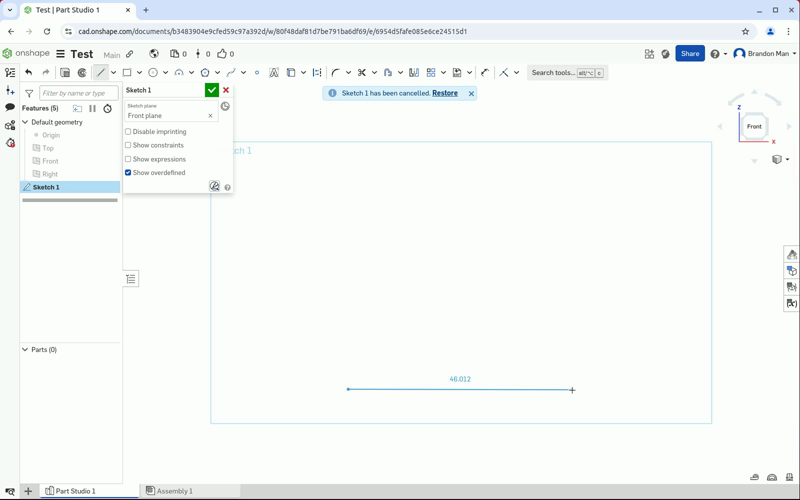
key_down(shift)
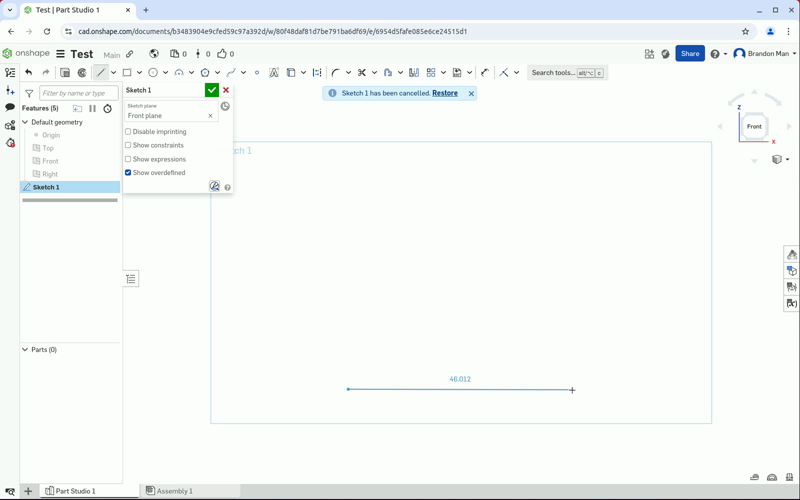
mouse_move(589, 389)
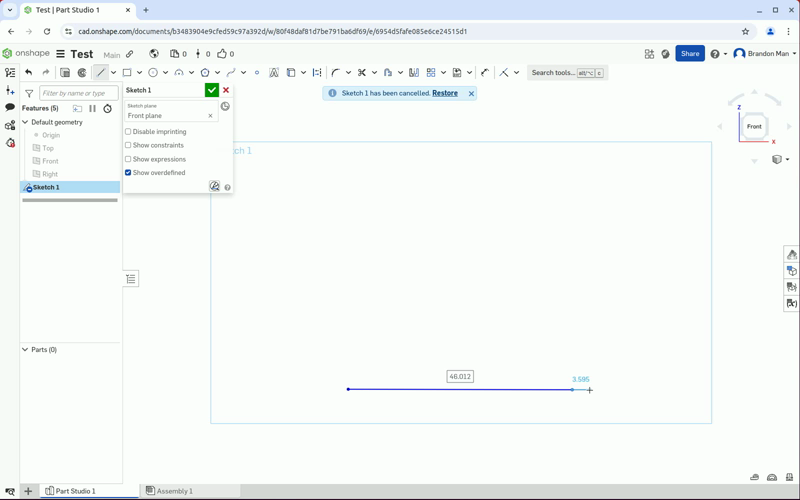
mouse_move(572, 368)
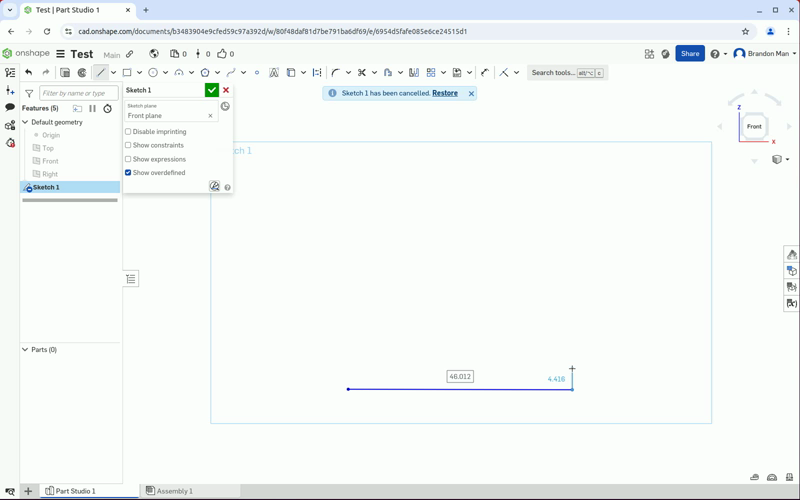
click(572, 368)
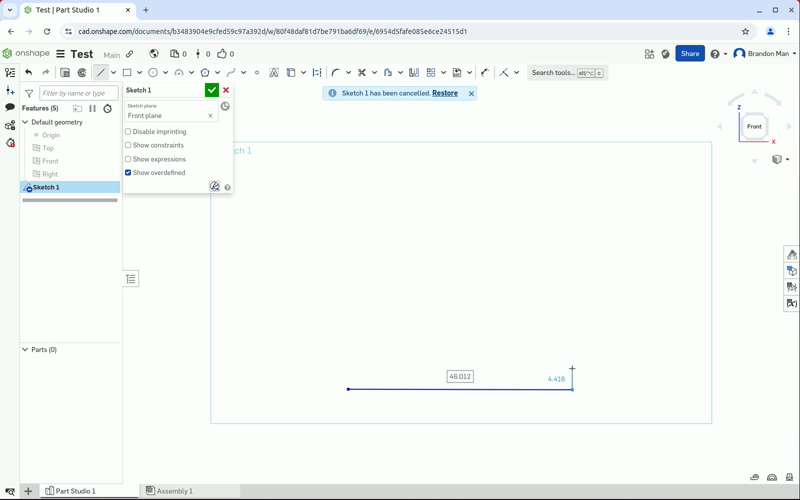
key_up(shift)
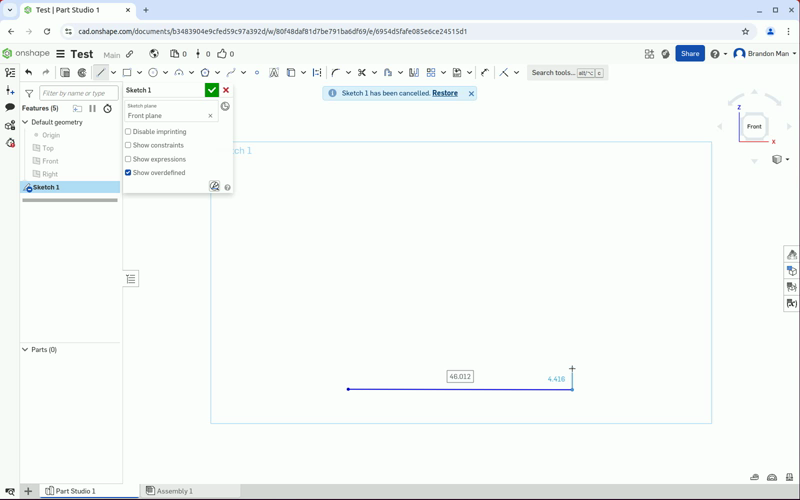
key_down(shift)
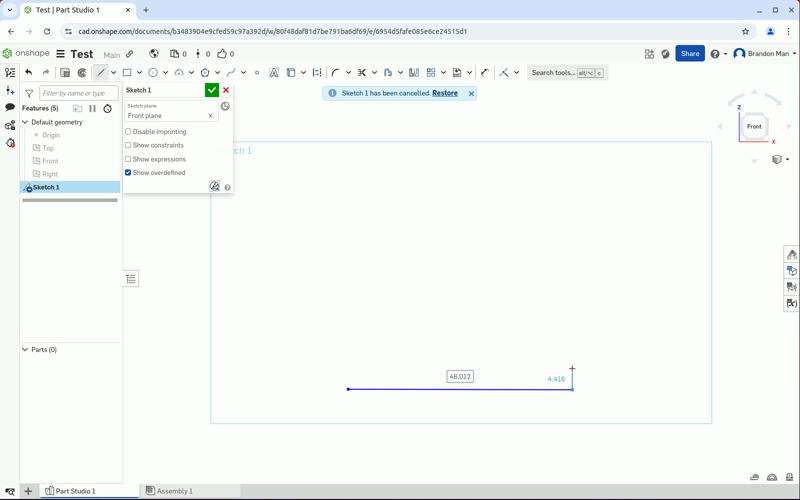
mouse_move(348, 368)
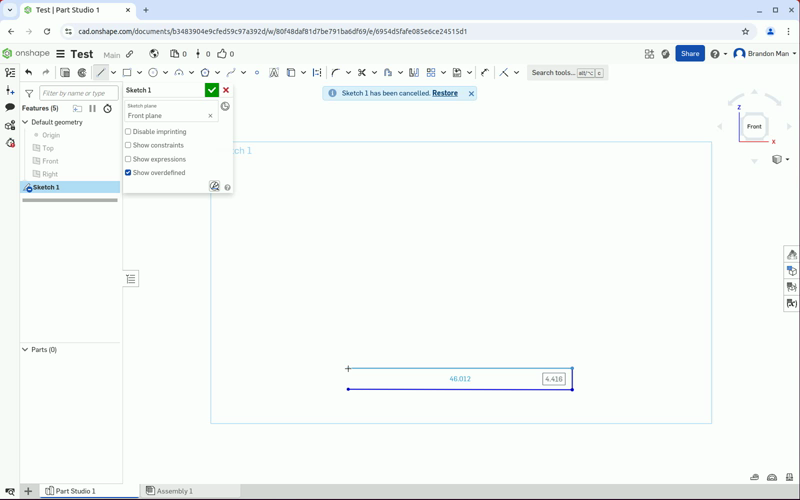
click(348, 368)
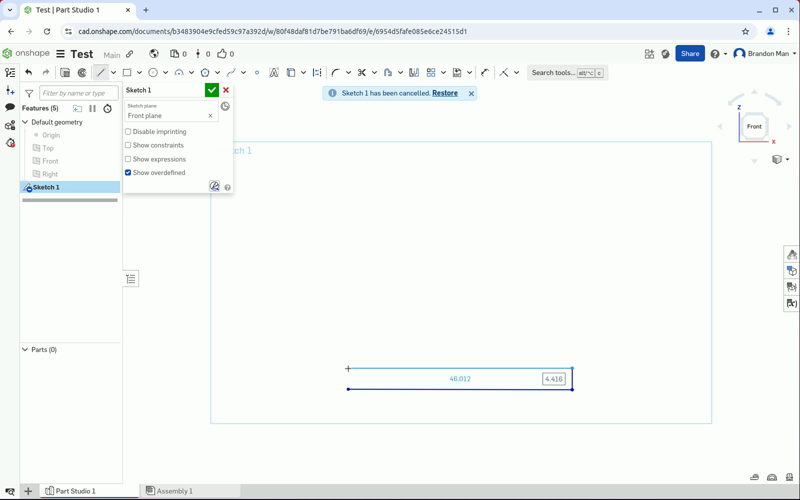
key_up(shift)
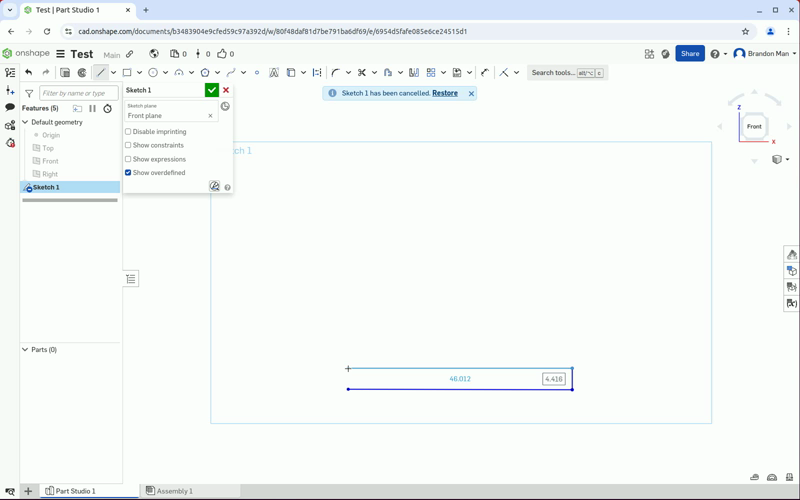
mouse_move(378, 368)
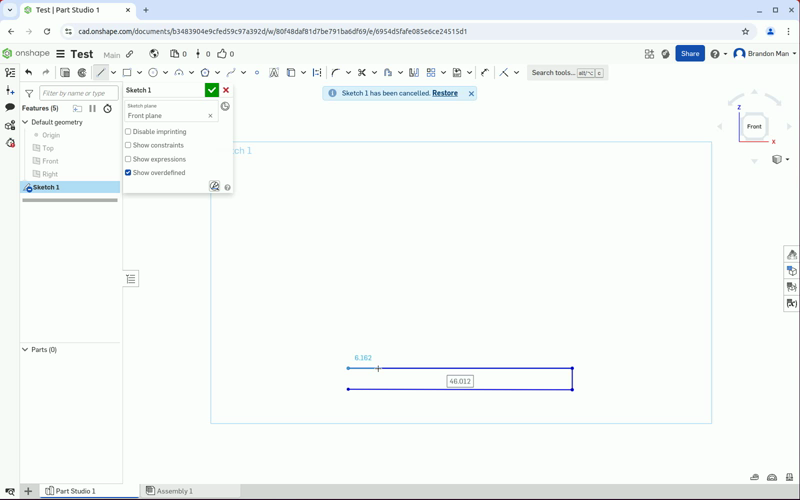
key_down(shift)
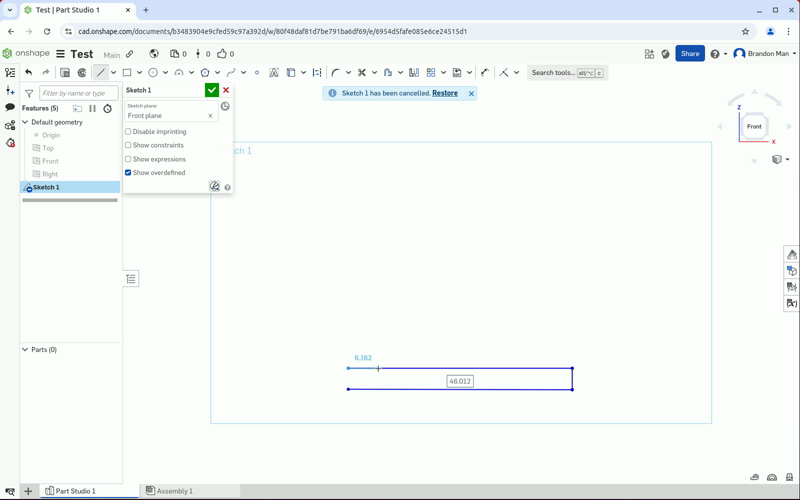
mouse_move(348, 389)
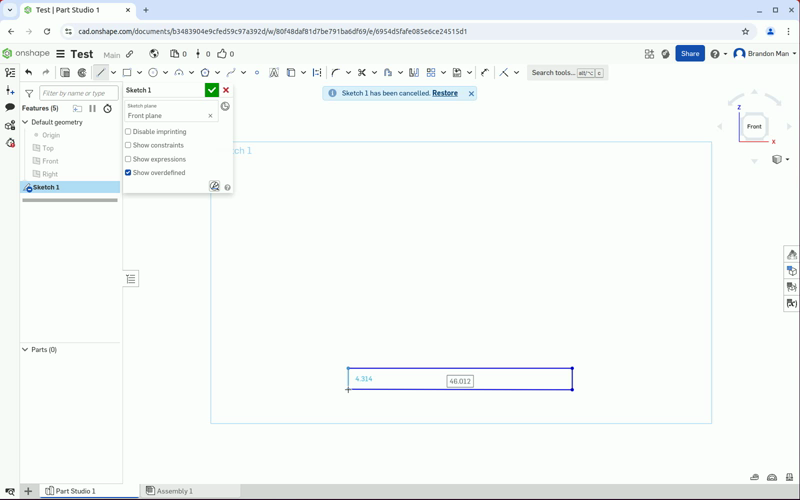
key_up(shift)
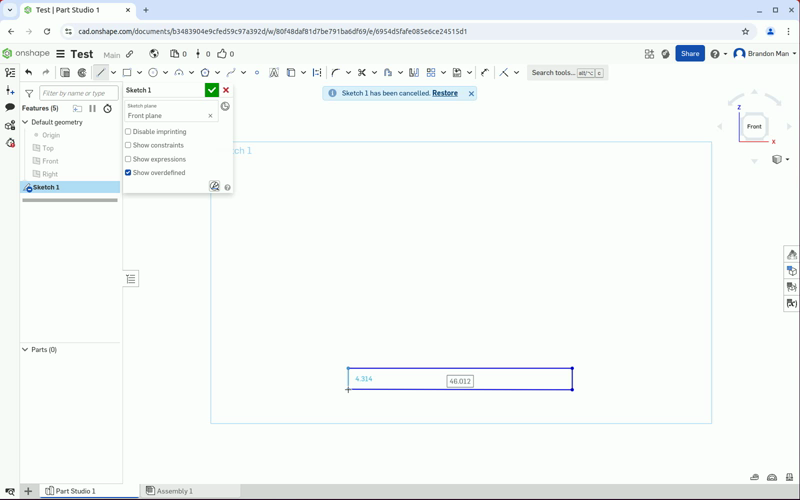
click(348, 389)
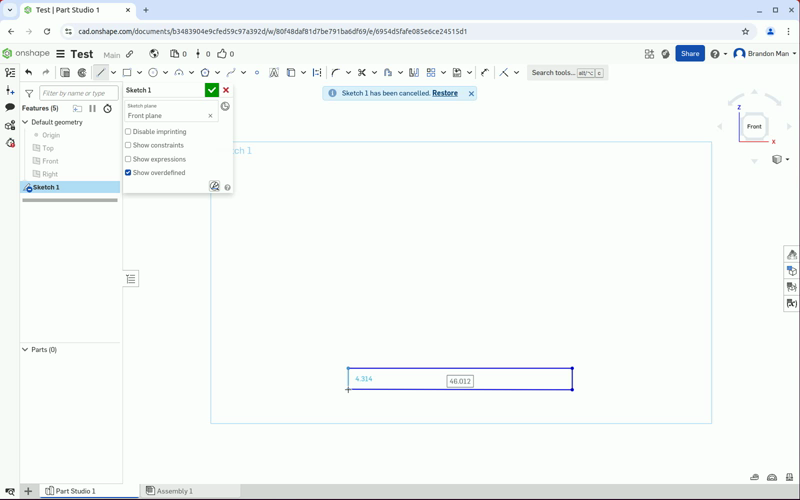
key(esc)
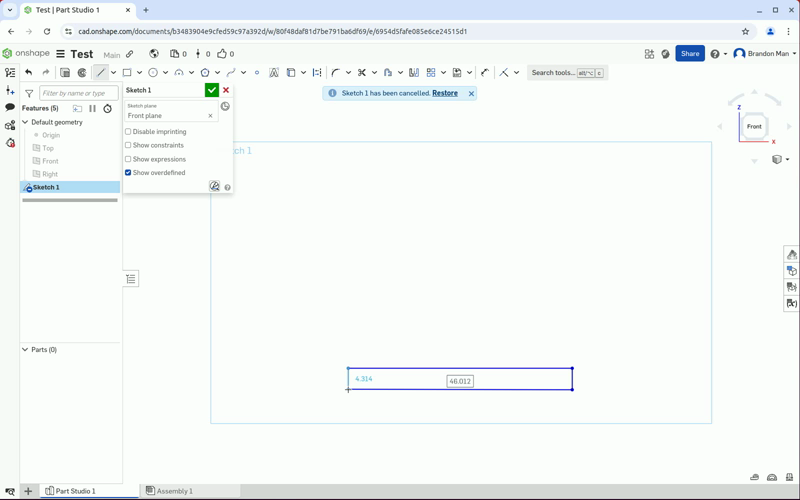
mouse_move(431, 379)
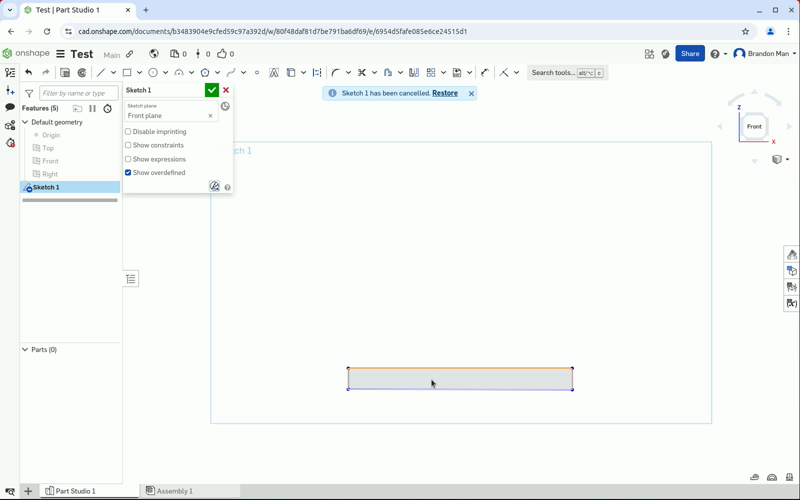
click(431, 379)
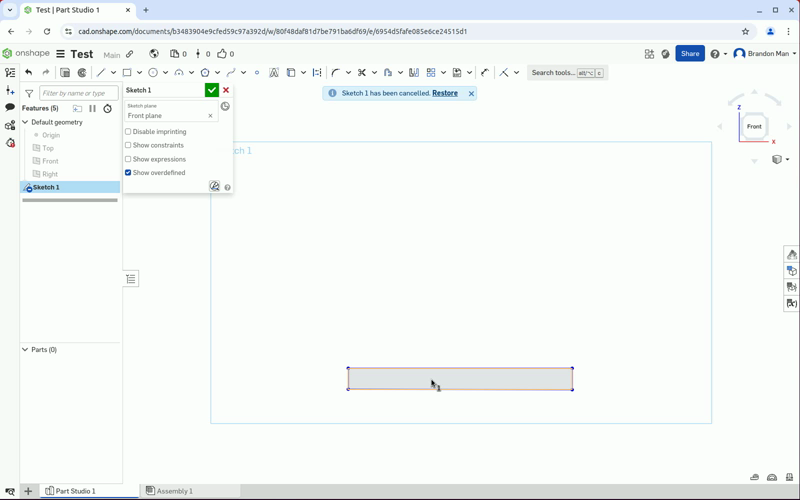
mouse_move(73, 352)
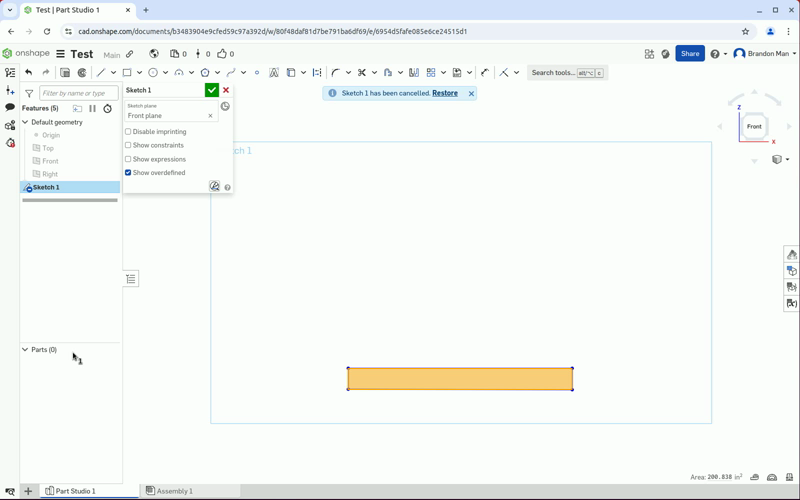
key(shift+y)
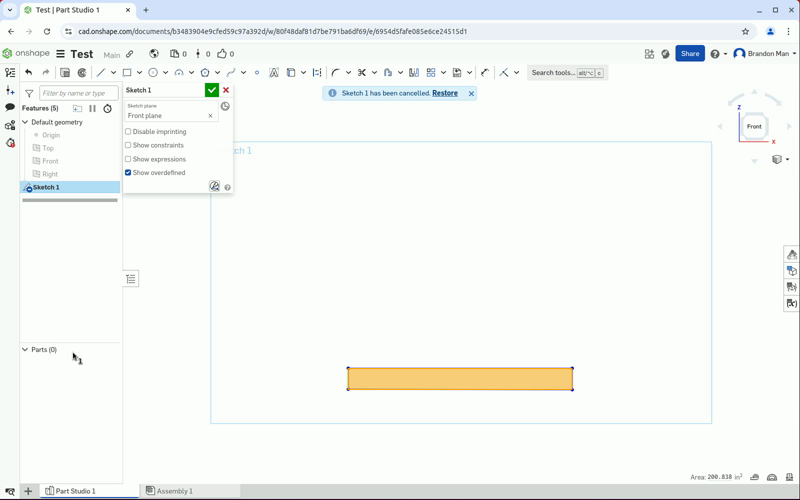
key(shift+e)
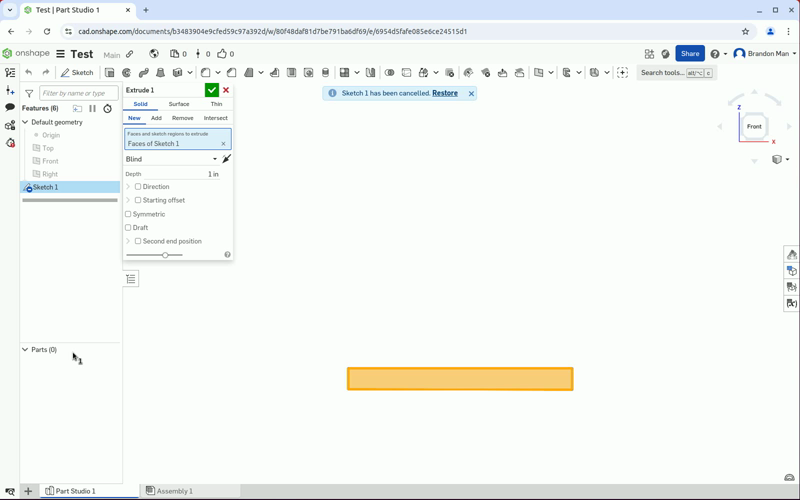
mouse_move(143, 106)
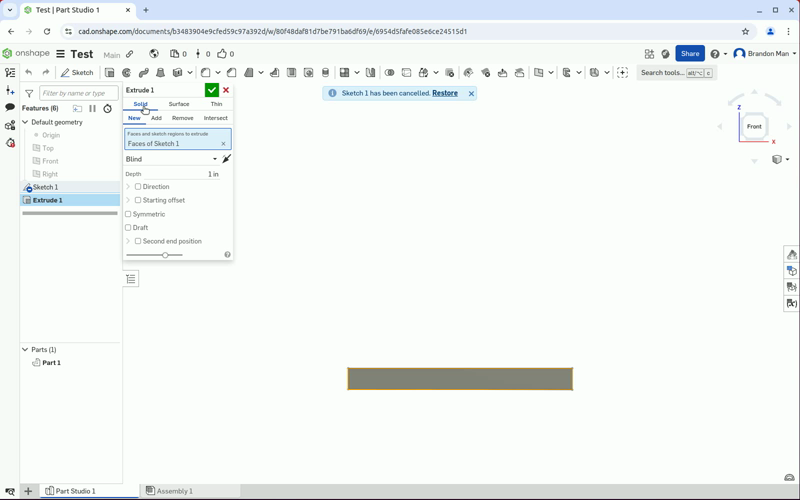
click(143, 106)
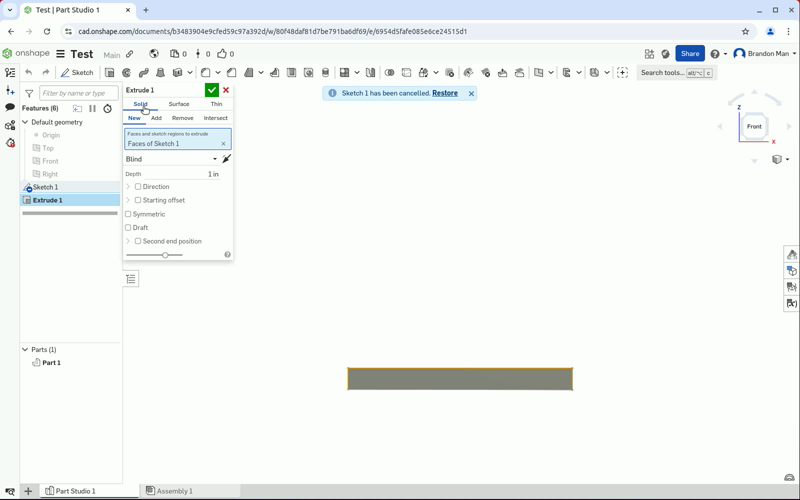
mouse_move(137, 120)
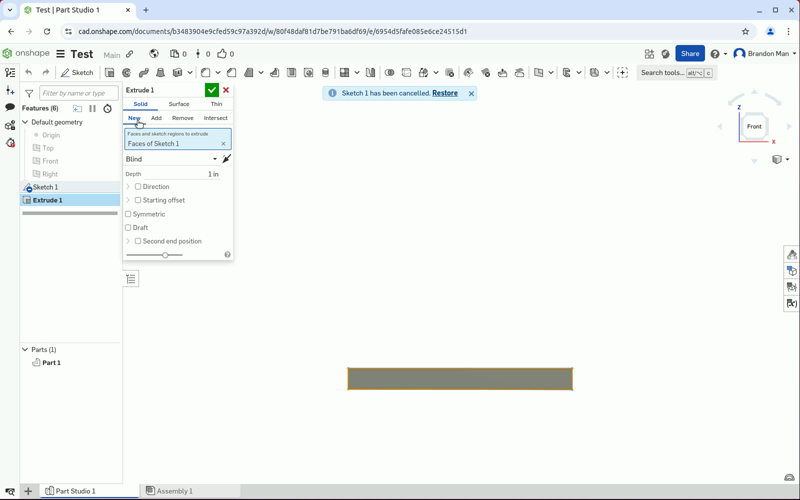
click(137, 120)
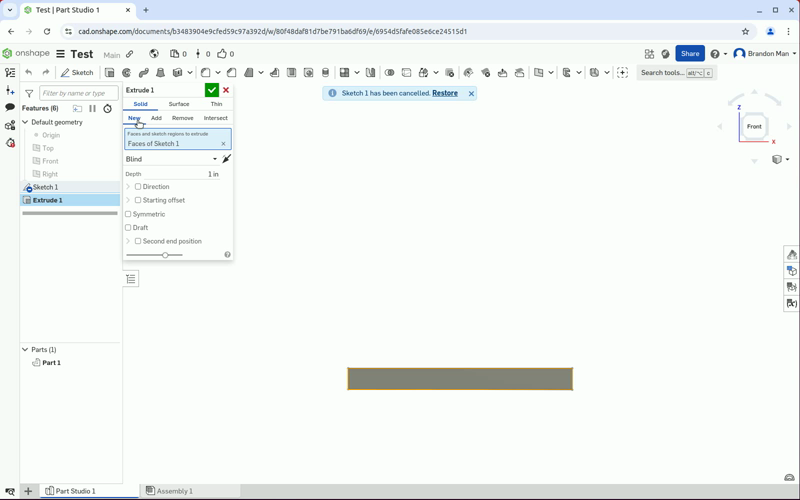
key(tab, 4)
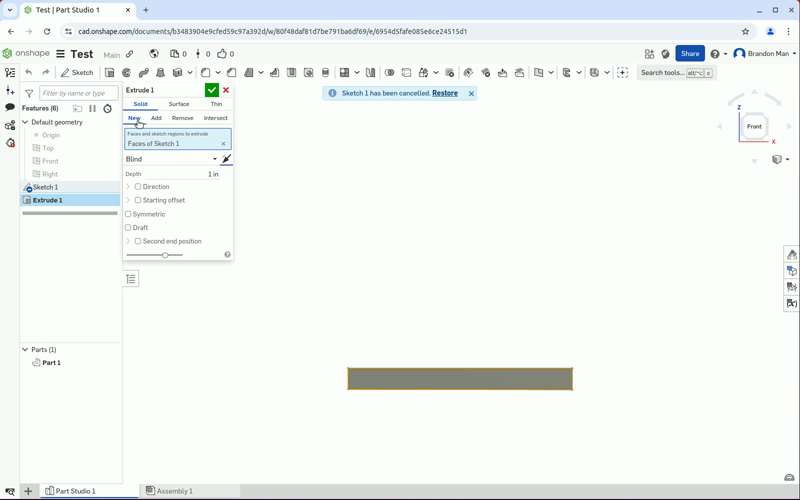
text(1.444)
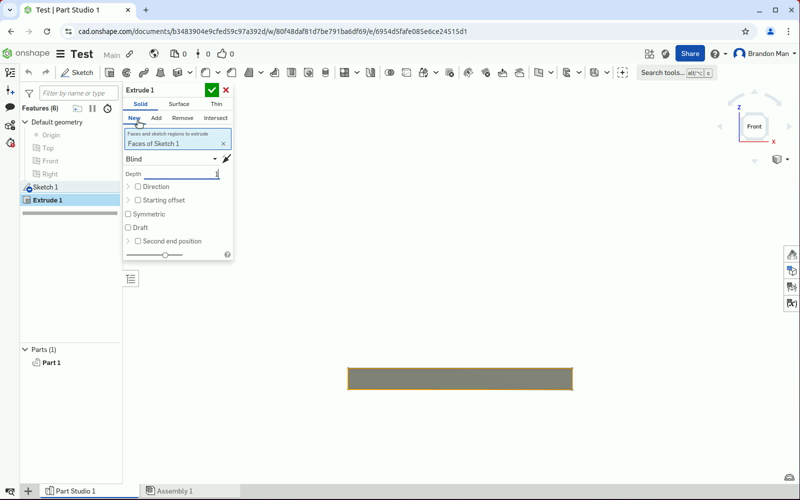
key(enter)
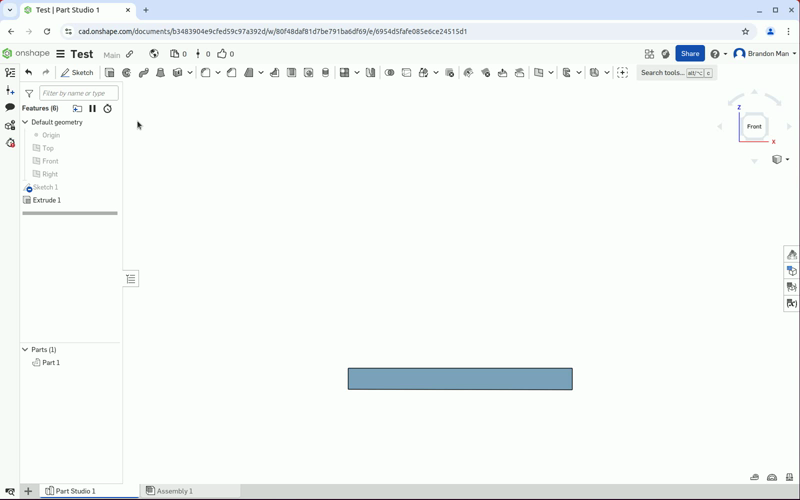
key(shift+h)
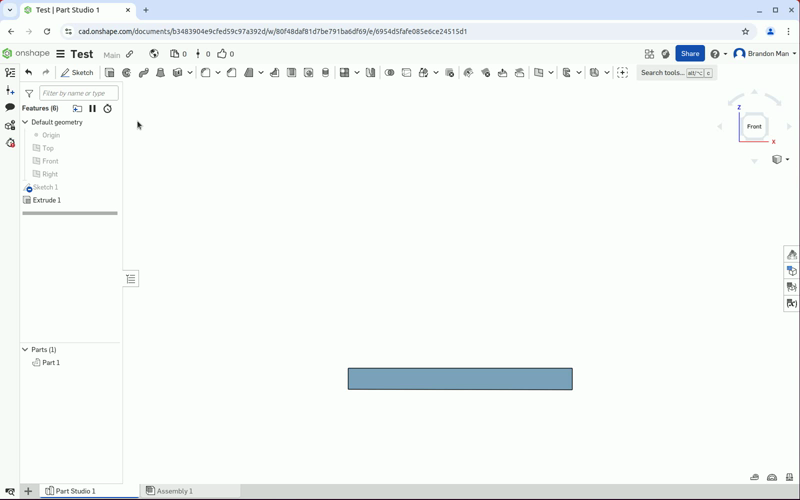
key(shift+h)
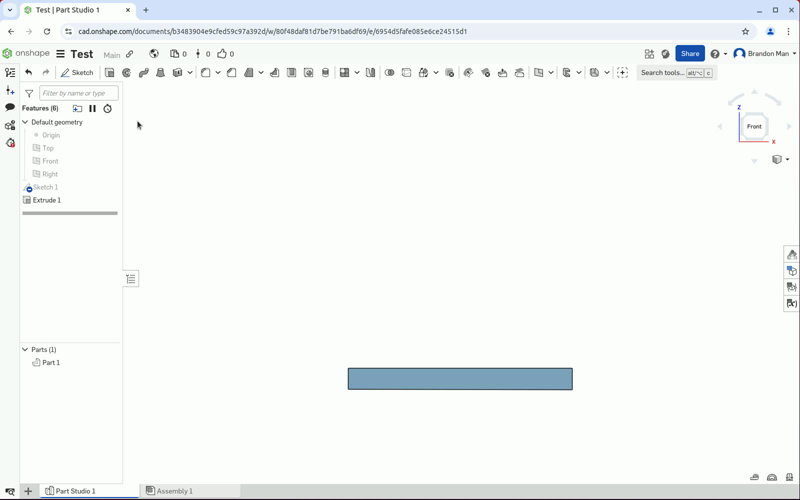
mouse_move(73, 189)
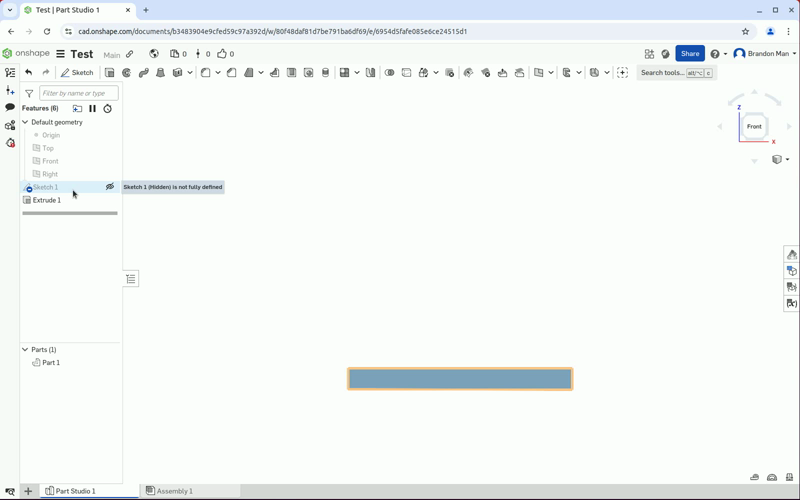
click(73, 189)
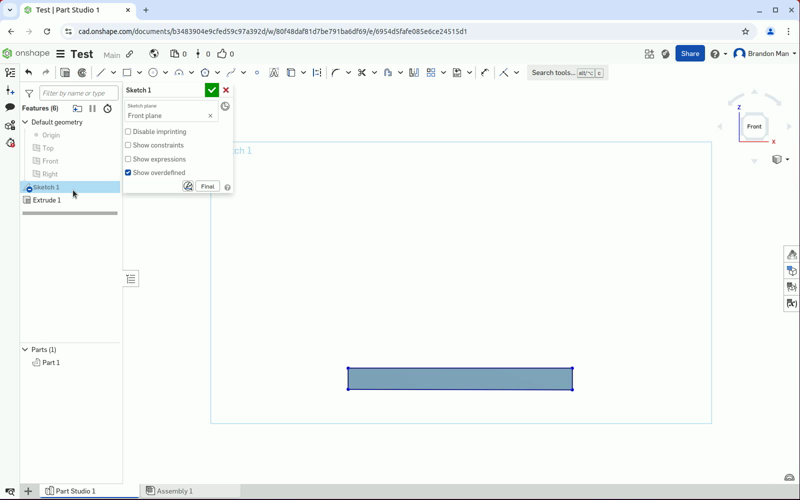
mouse_move(229, 92)
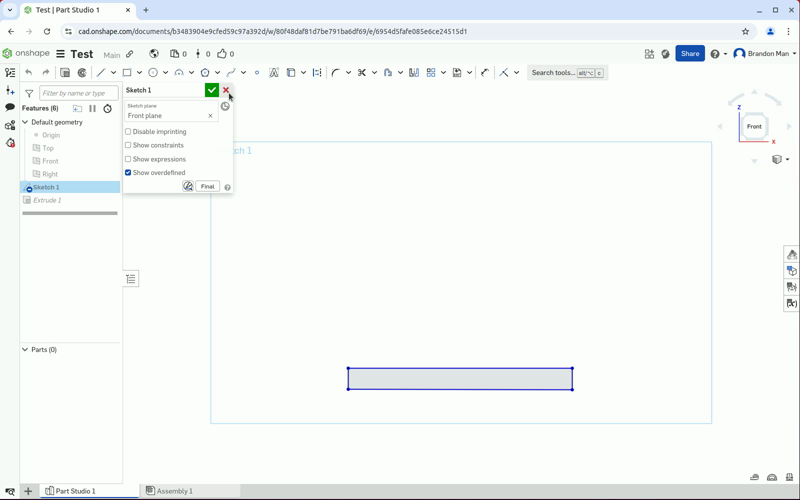
click(229, 92)
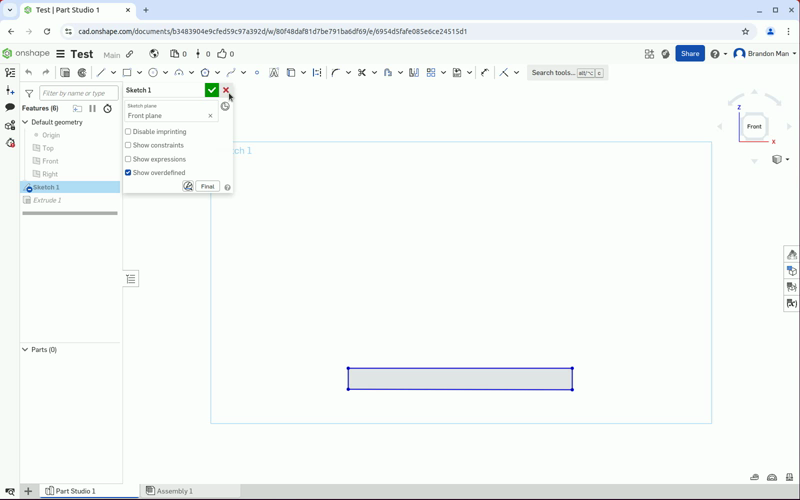
key(shift+s)
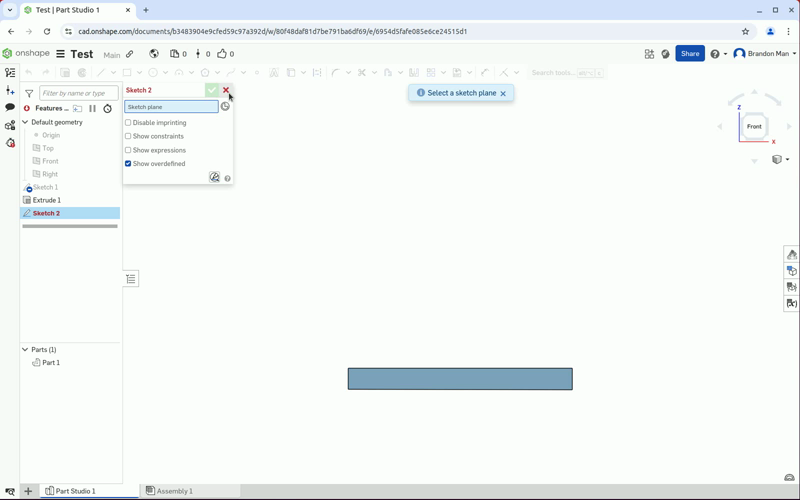
mouse_move(73, 163)
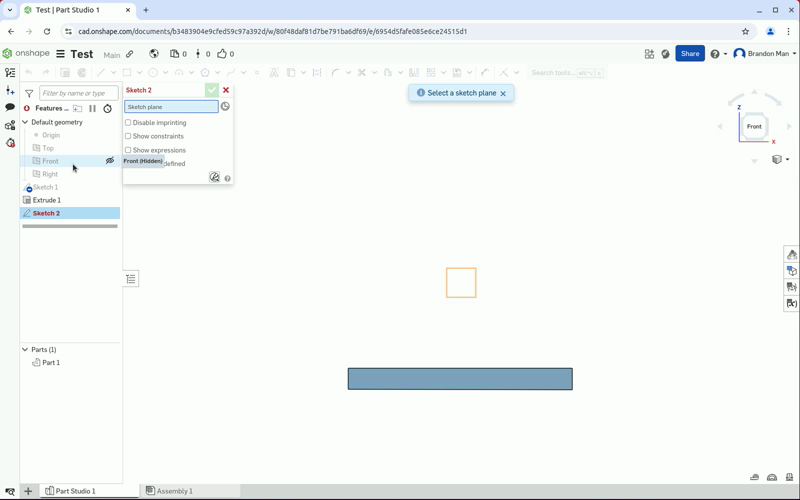
click(73, 163)
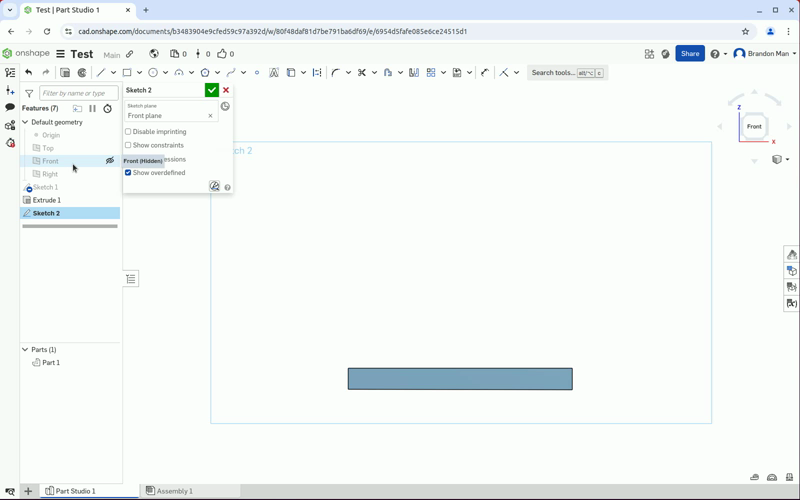
mouse_move(73, 352)
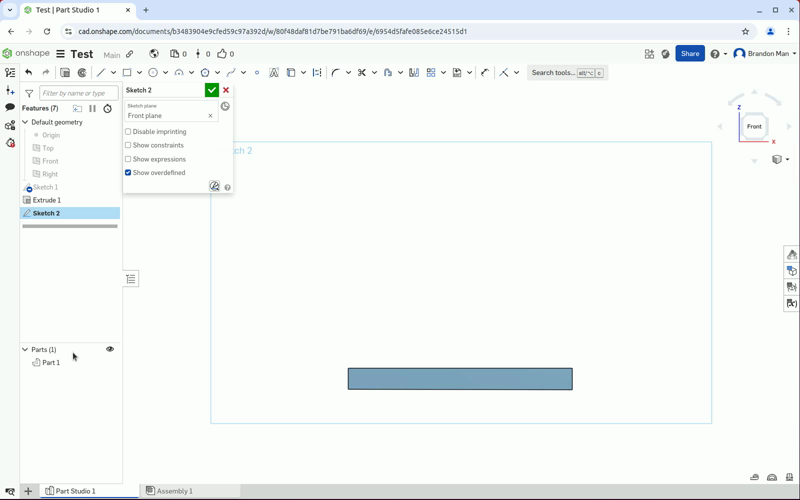
key(y)
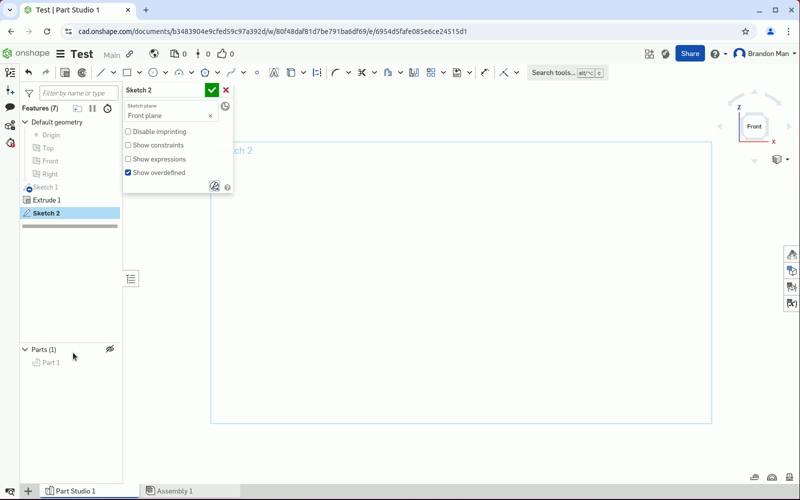
key(l)
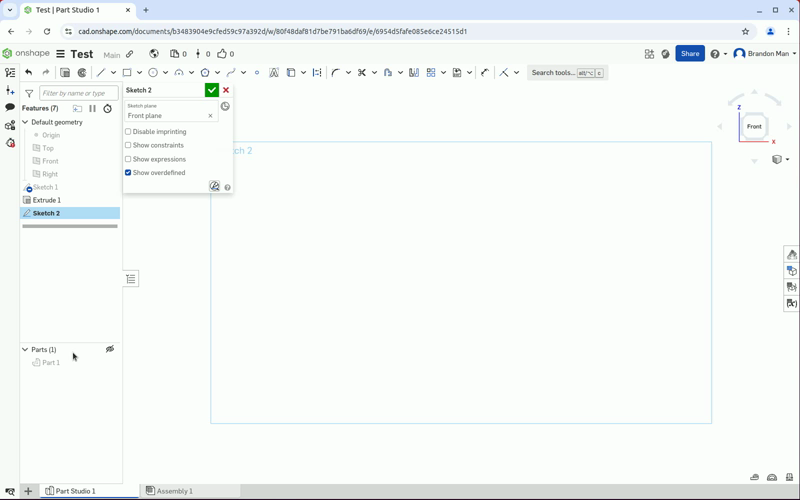
key_down(shift)
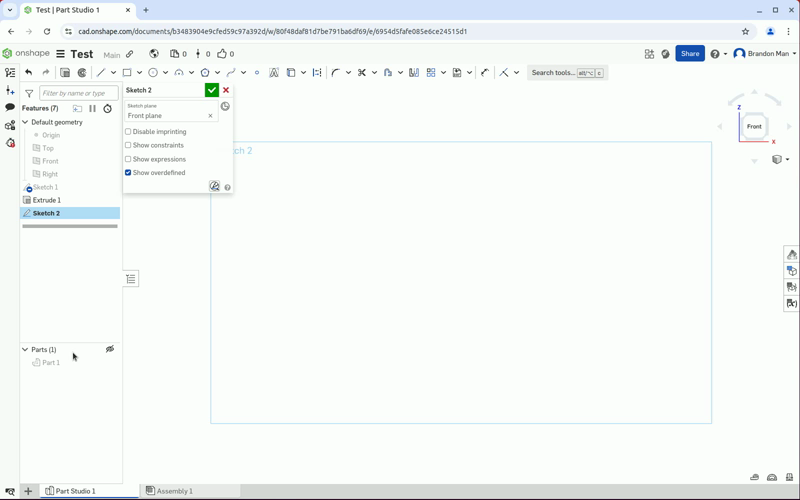
mouse_move(348, 197)
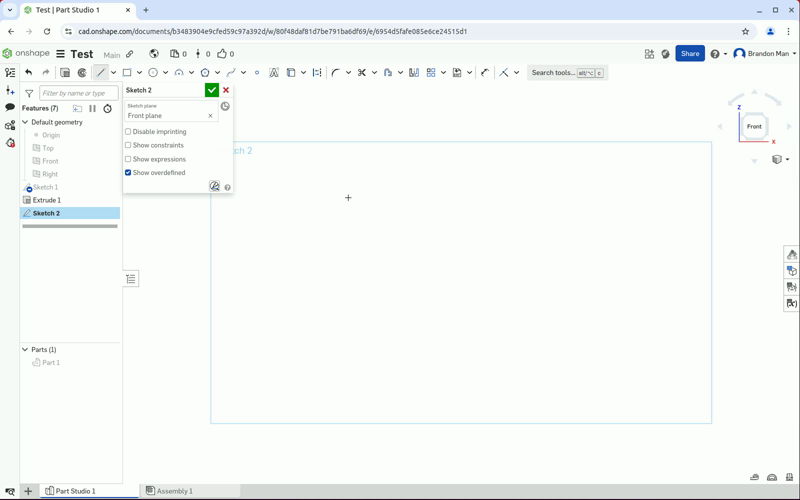
click(348, 197)
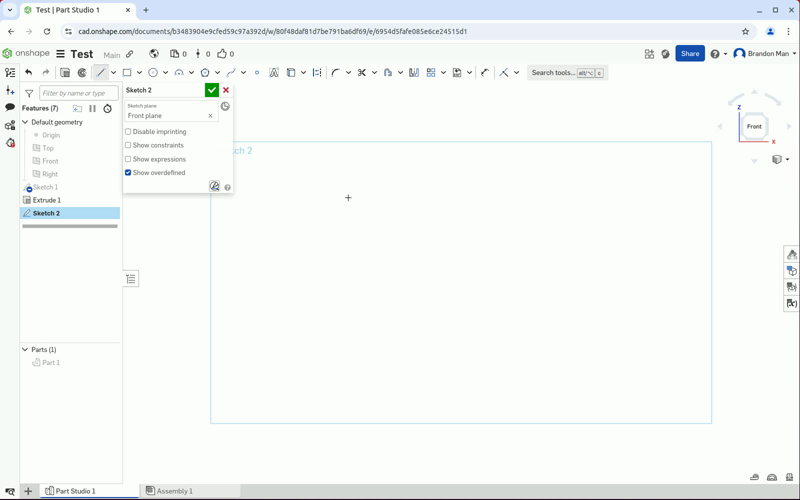
key_up(shift)
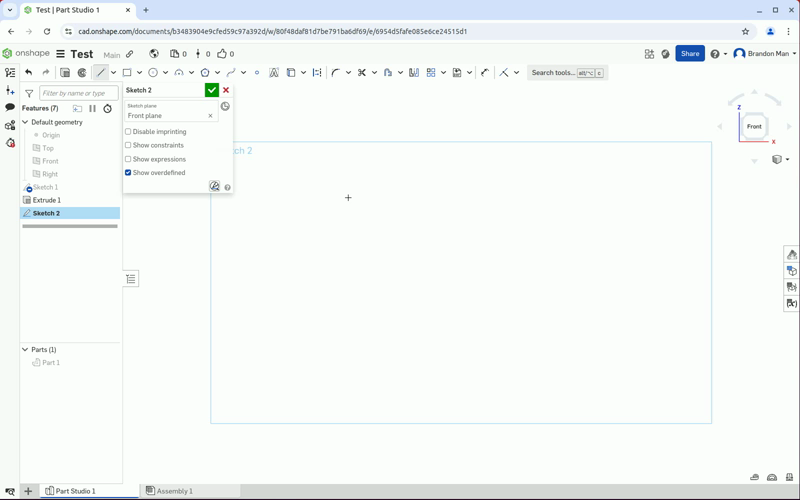
key_down(shift)
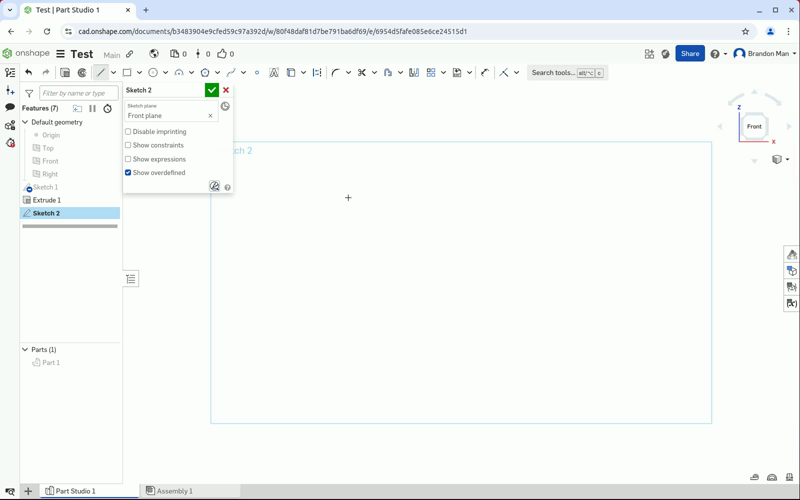
mouse_move(572, 197)
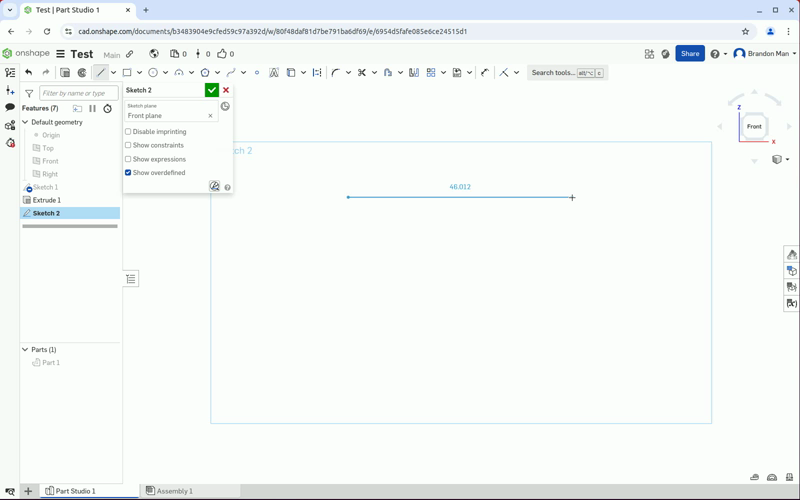
click(572, 197)
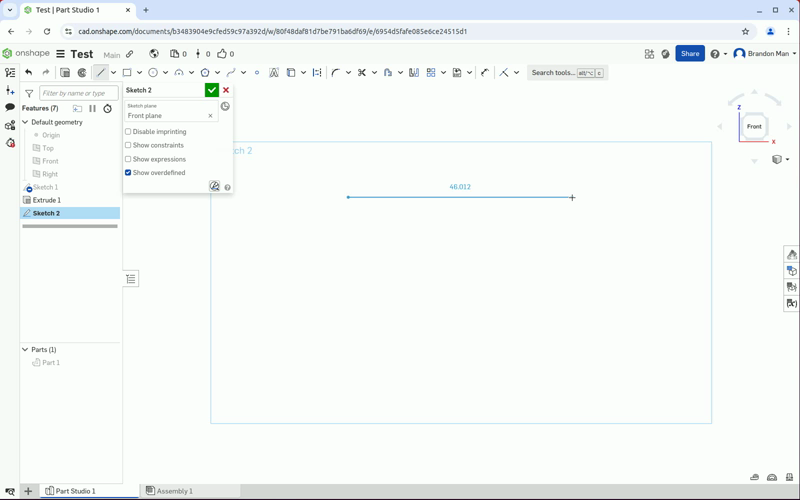
key_up(shift)
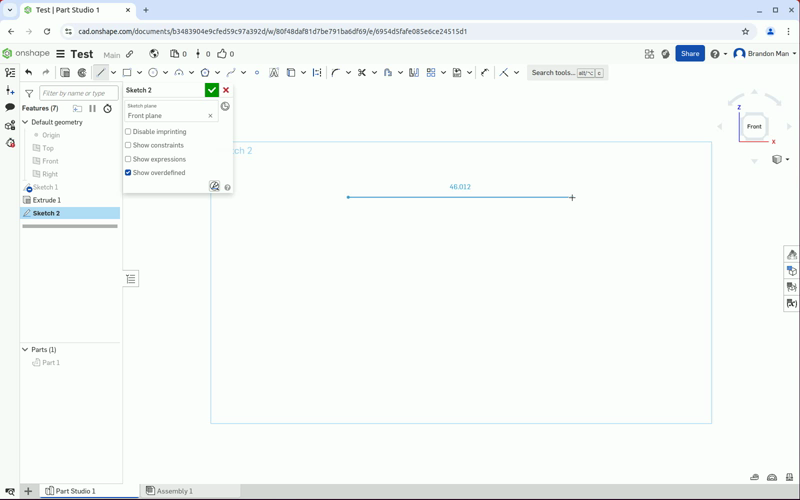
key_down(shift)
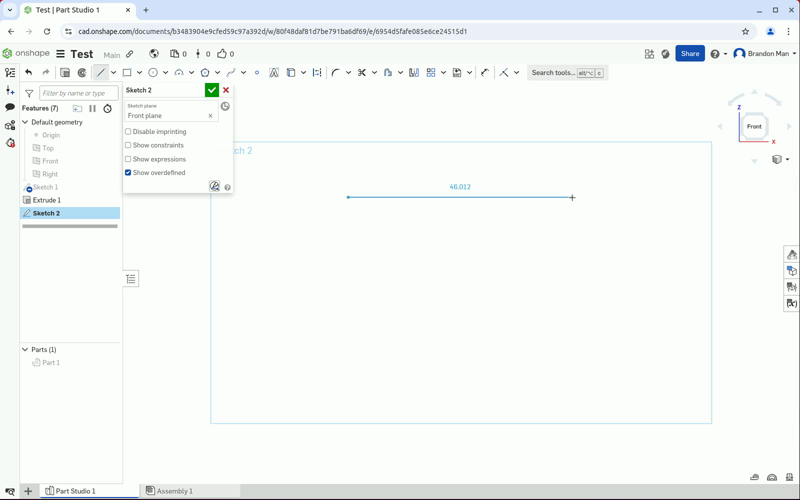
mouse_move(589, 197)
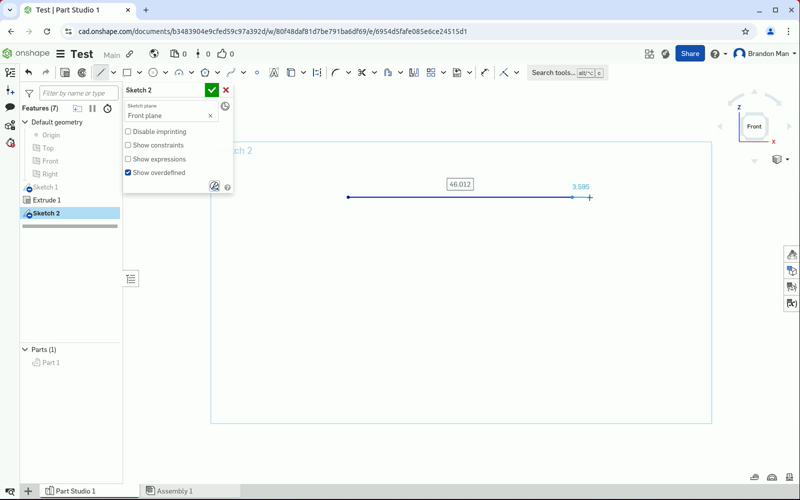
mouse_move(572, 176)
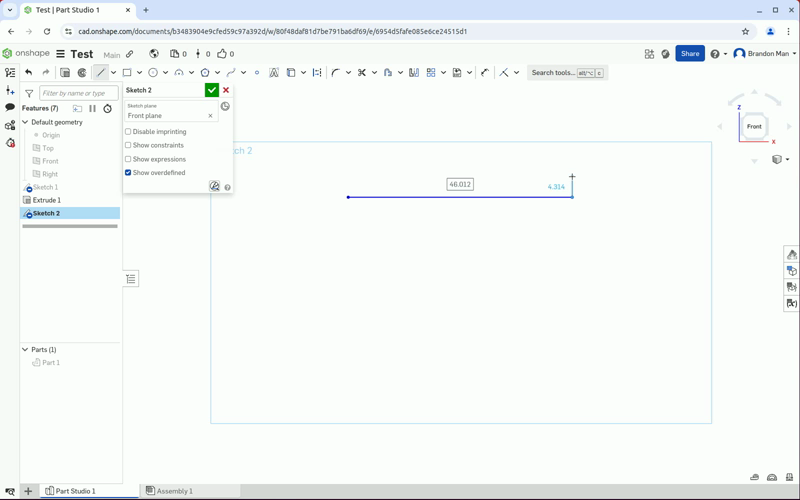
click(572, 176)
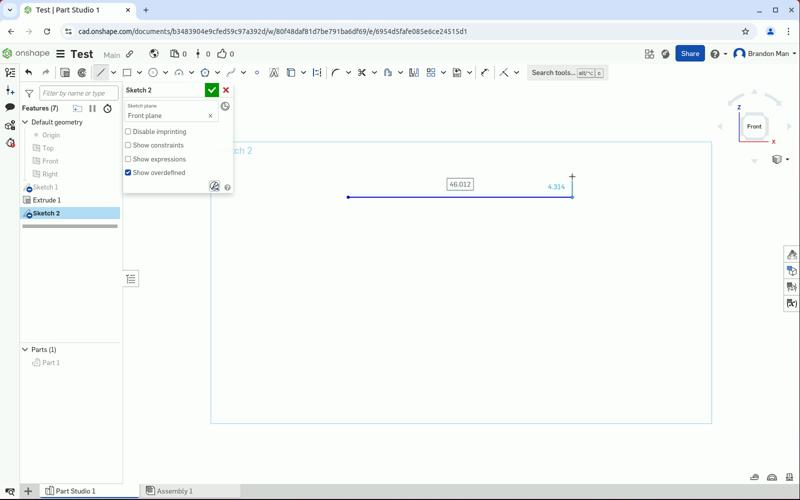
key_up(shift)
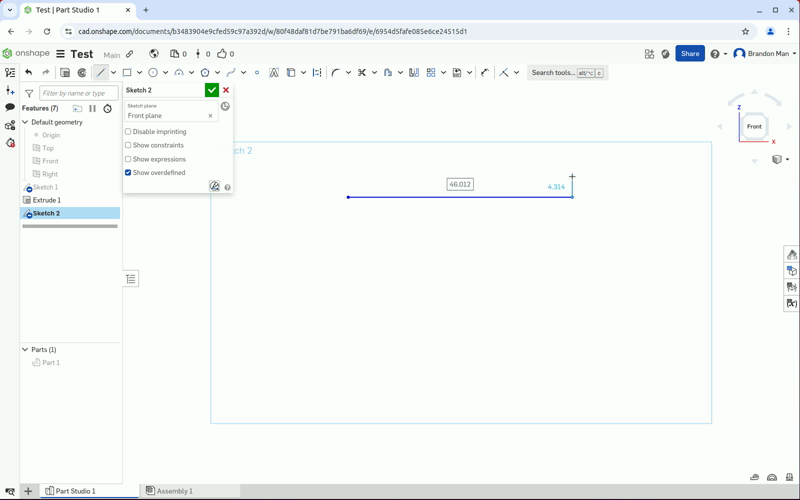
key_down(shift)
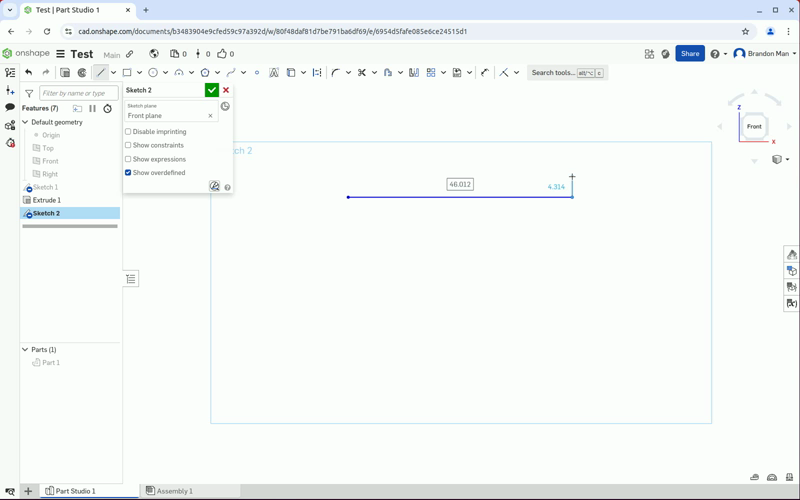
mouse_move(348, 176)
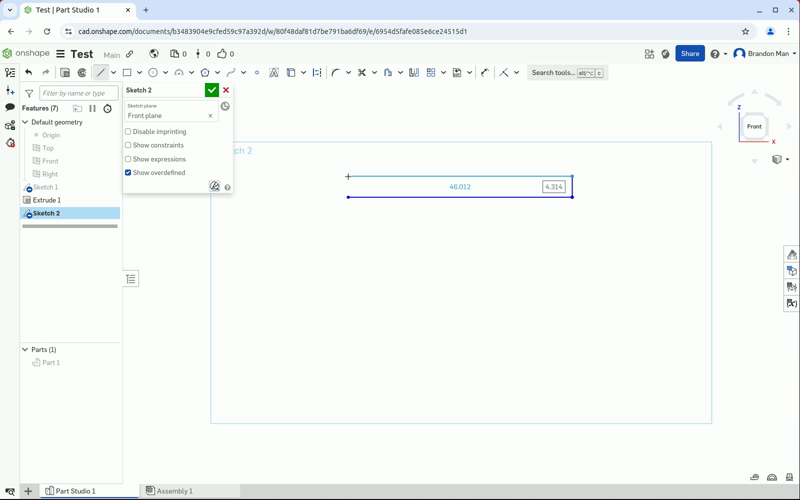
click(348, 176)
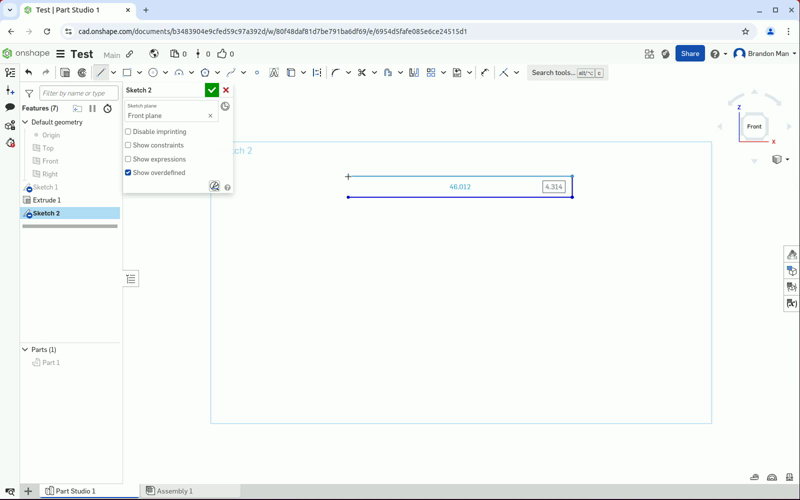
key_up(shift)
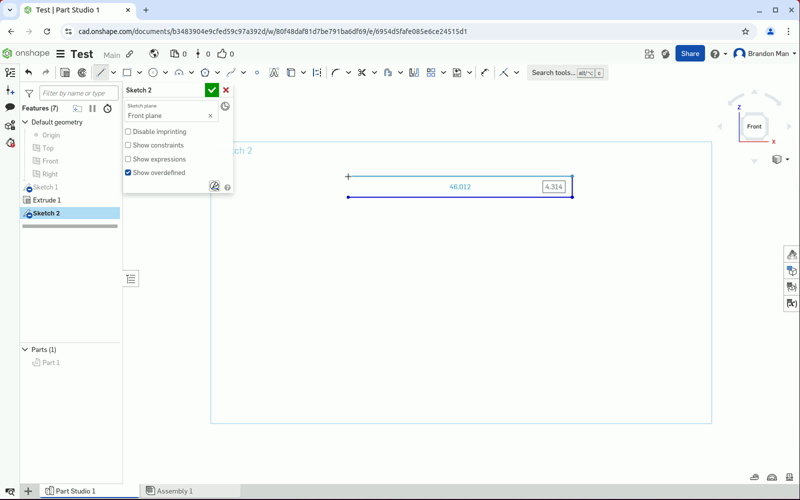
mouse_move(378, 176)
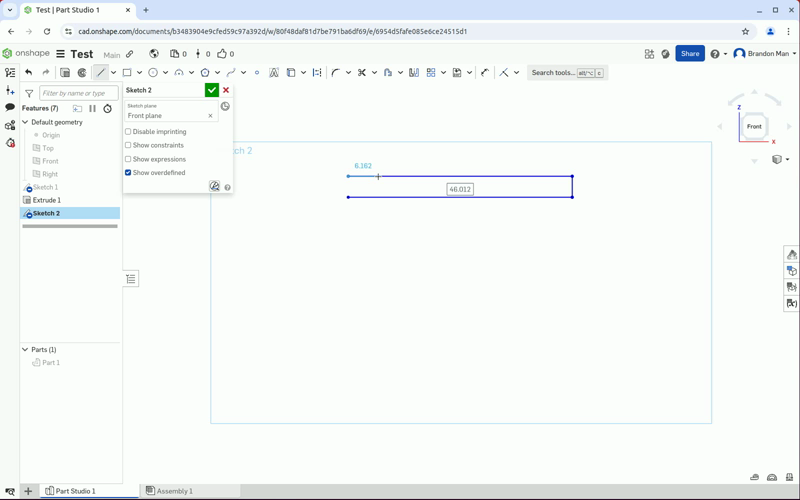
key_down(shift)
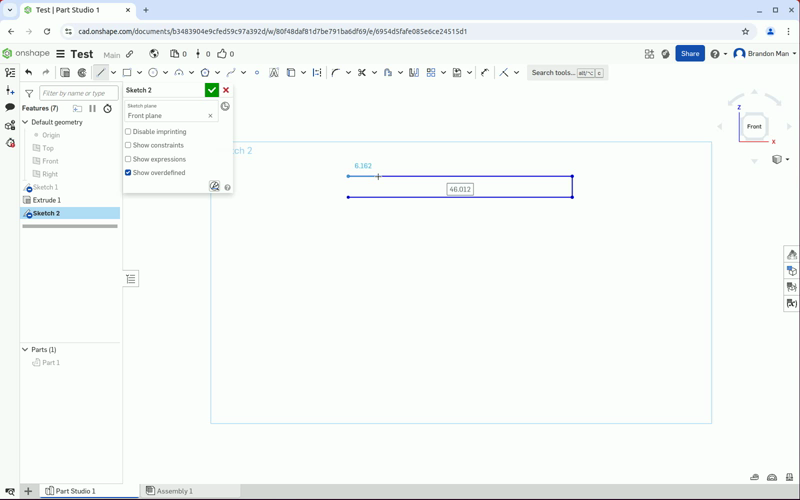
mouse_move(348, 197)
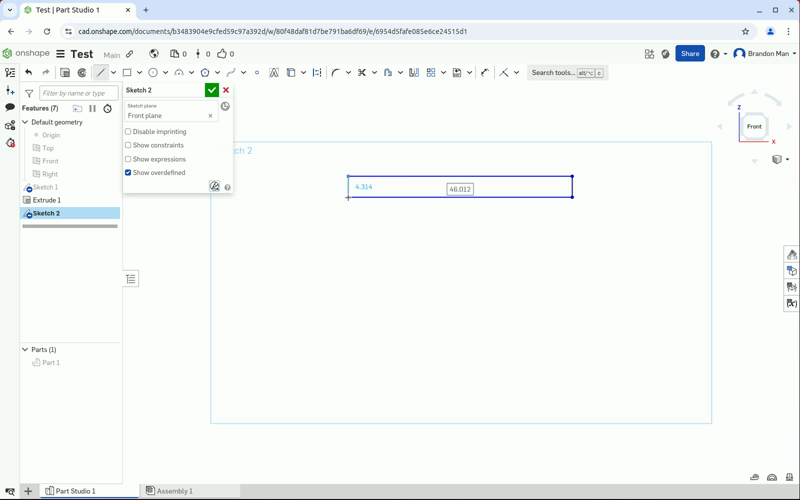
key_up(shift)
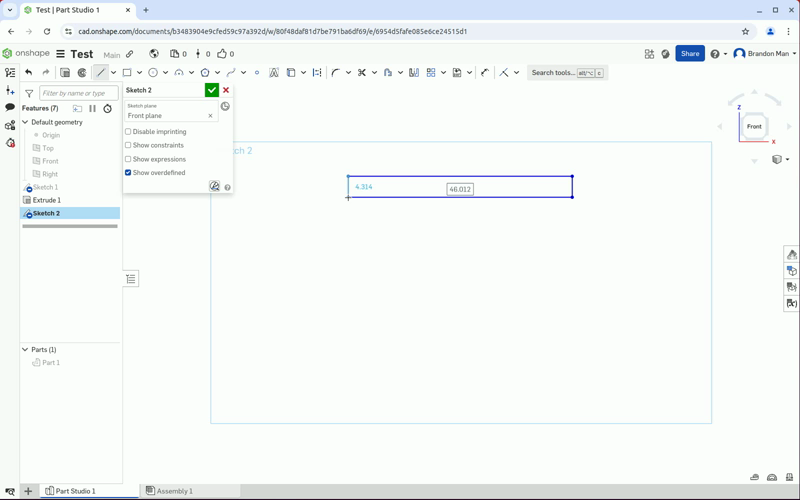
click(348, 197)
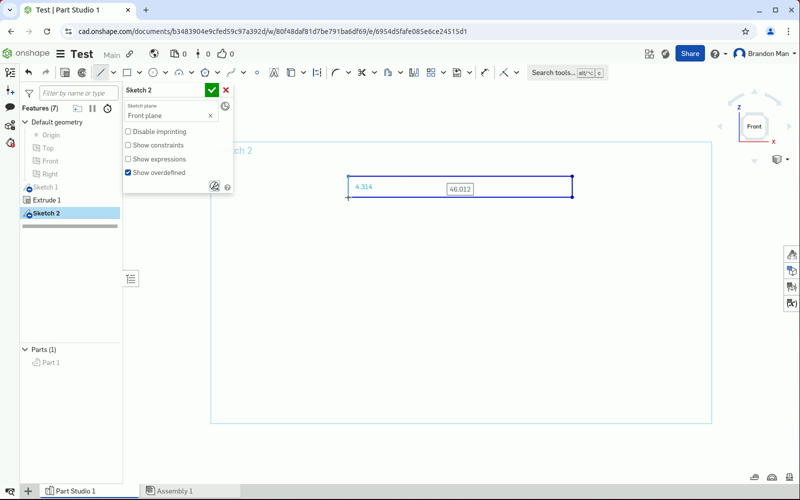
key(esc)
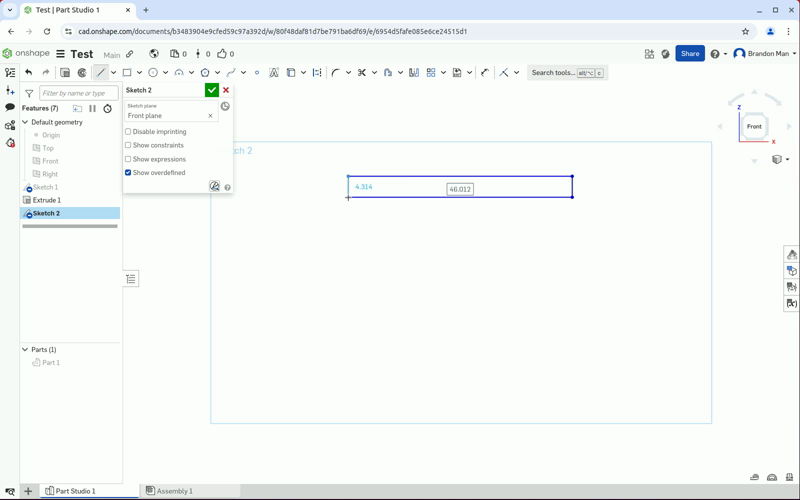
mouse_move(418, 186)
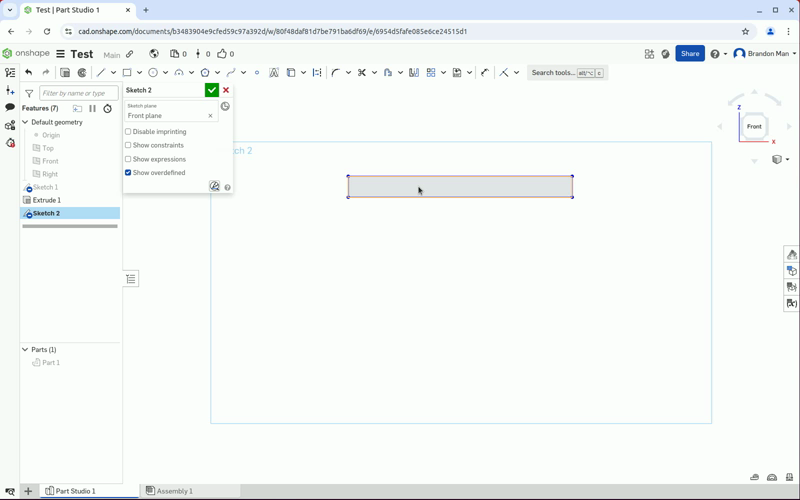
click(418, 186)
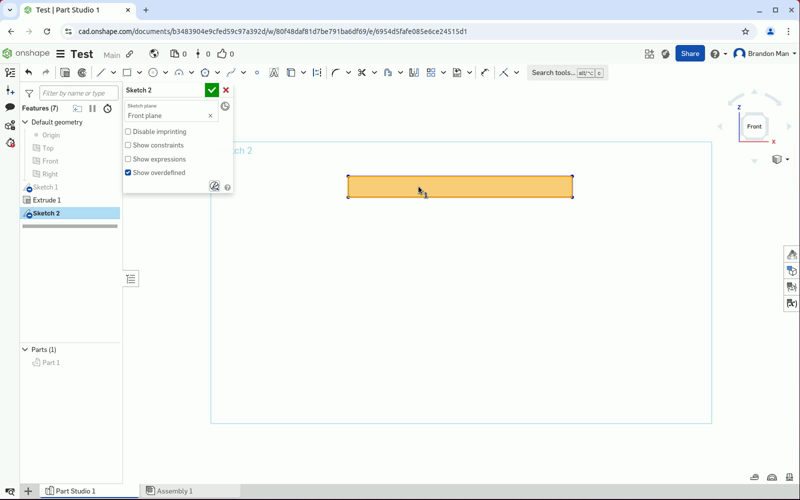
mouse_move(73, 352)
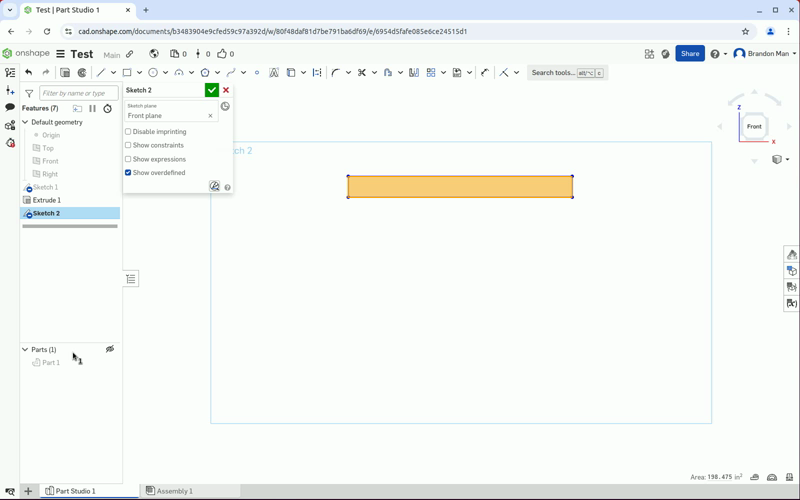
key(shift+y)
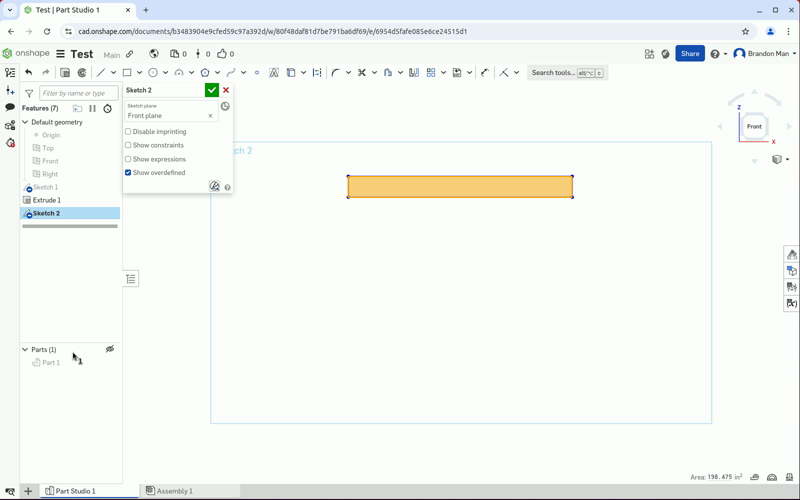
key(shift+e)
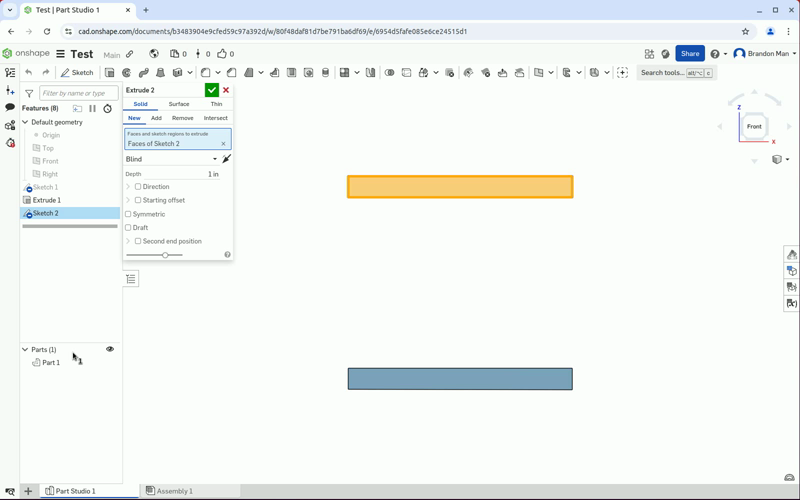
mouse_move(143, 106)
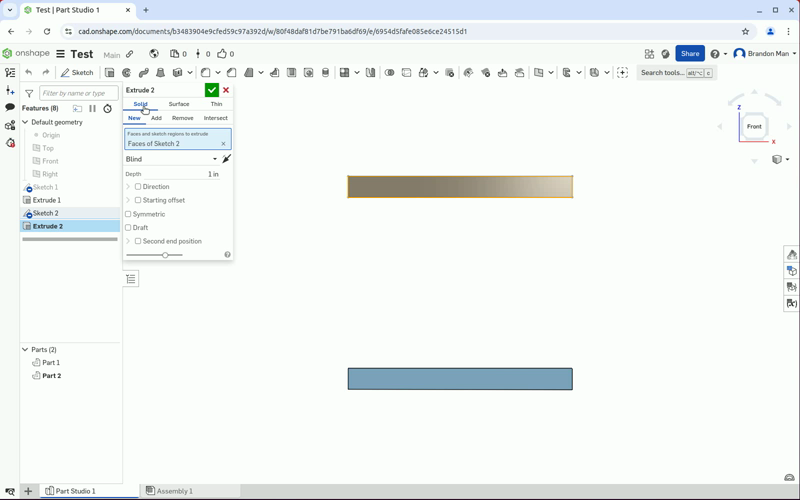
click(143, 106)
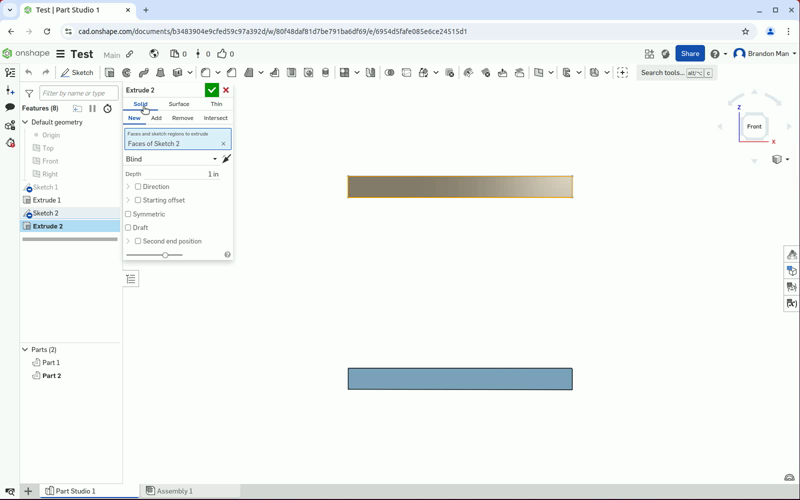
mouse_move(137, 120)
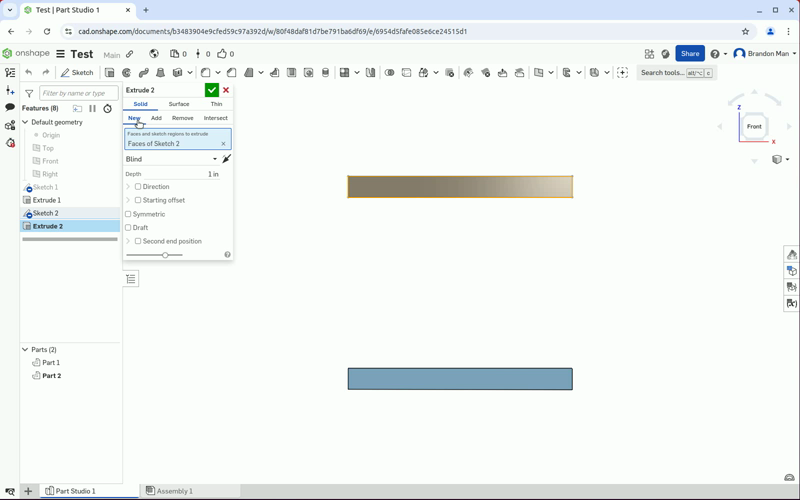
click(137, 120)
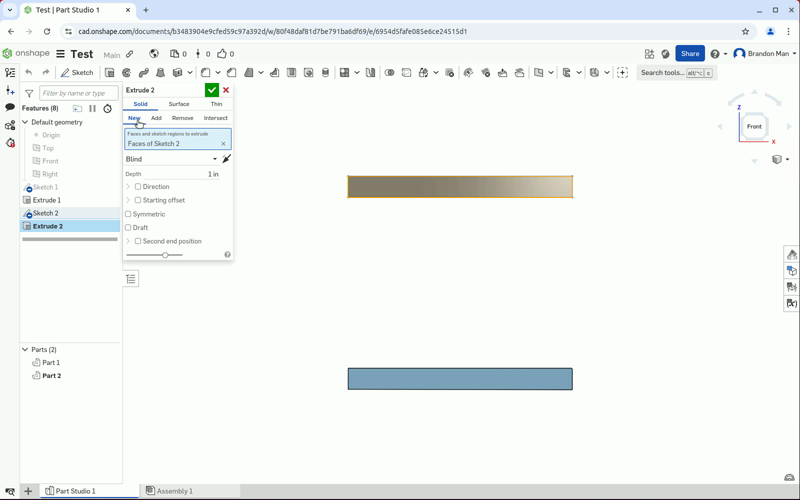
key(tab, 4)
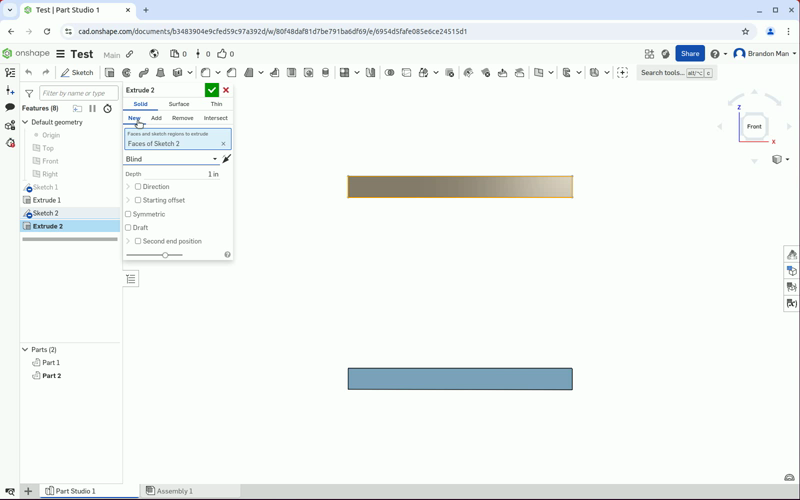
text(1.444)
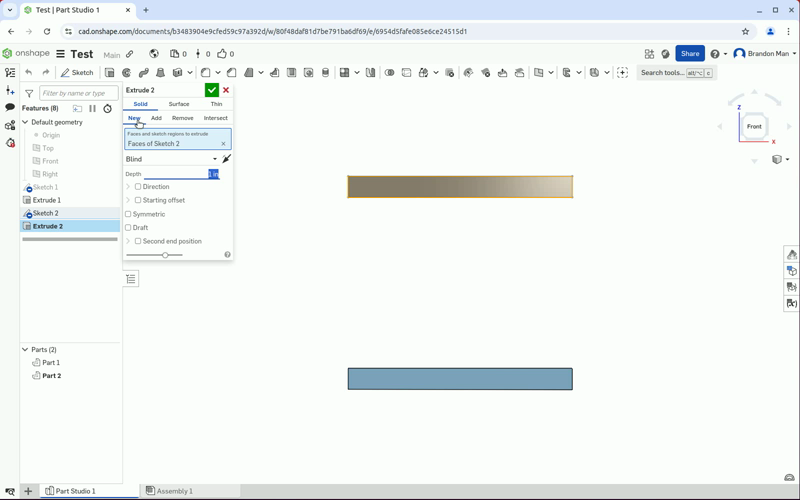
key(enter)
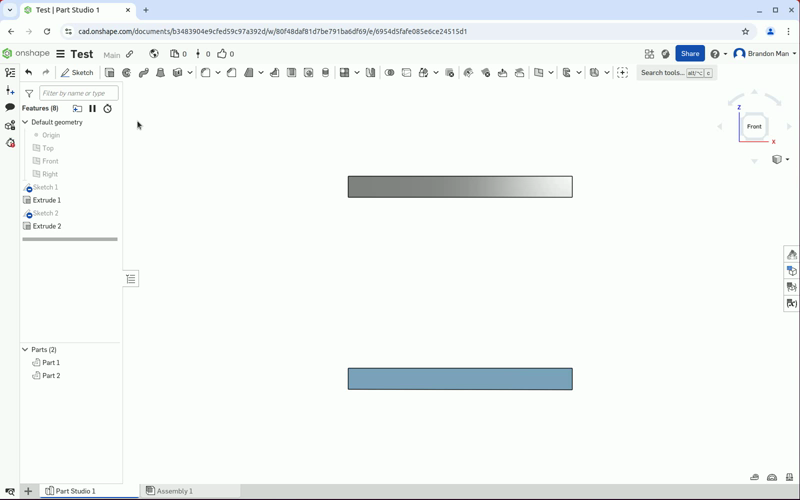
key(shift+h)
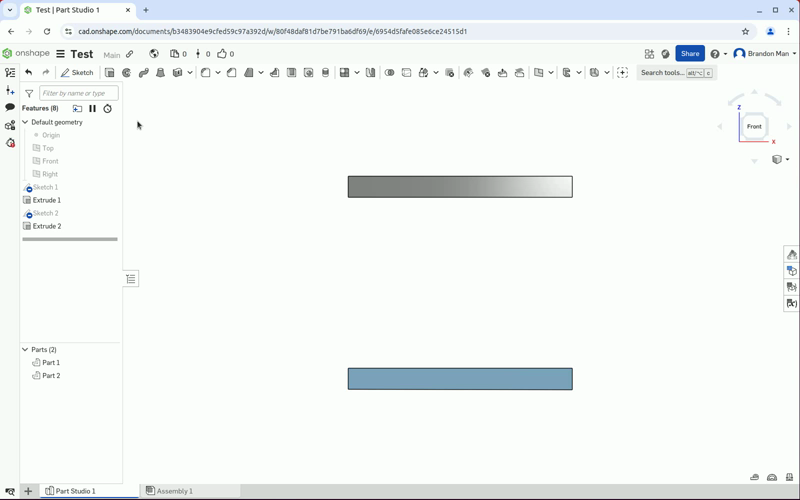
key(shift+h)
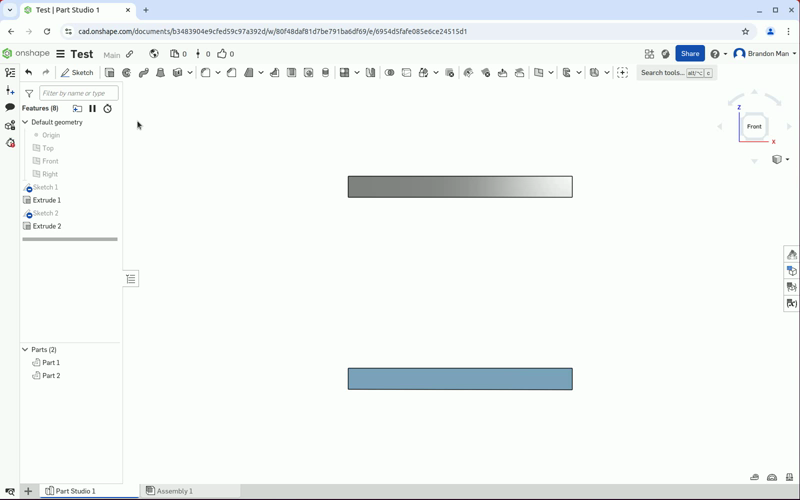
mouse_move(73, 189)
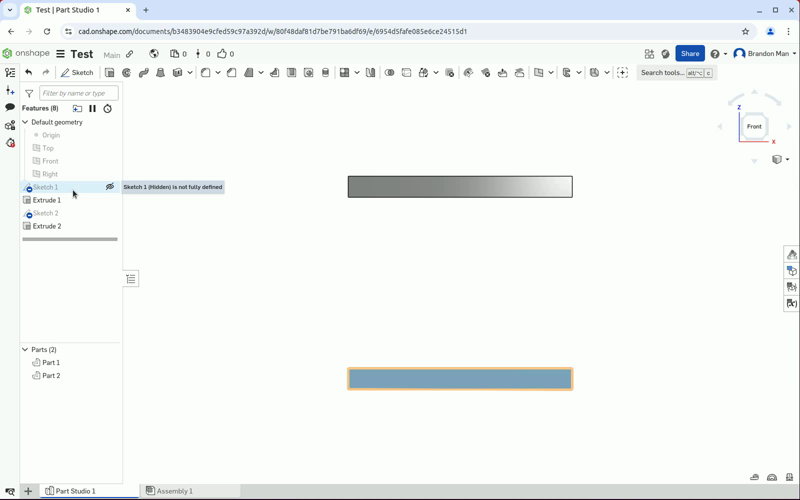
click(73, 189)
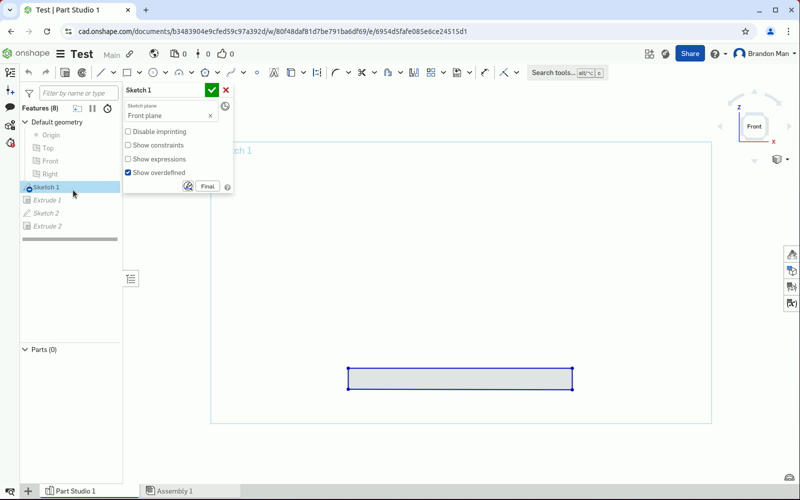
mouse_move(229, 92)
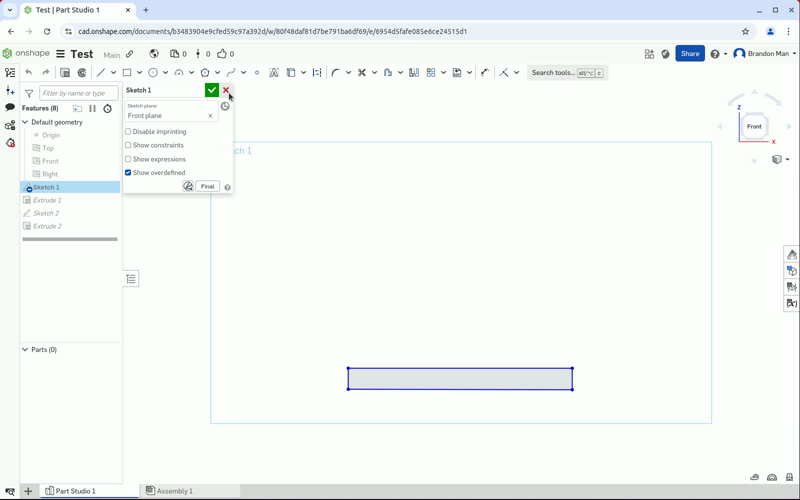
click(229, 92)
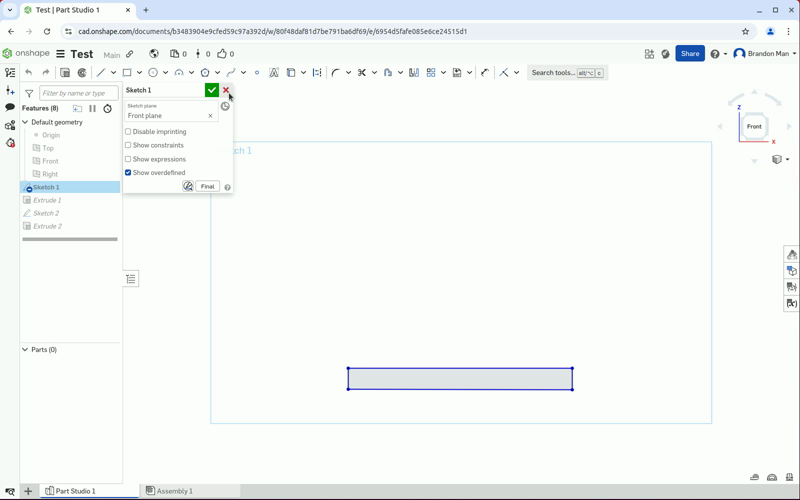
key(shift+s)
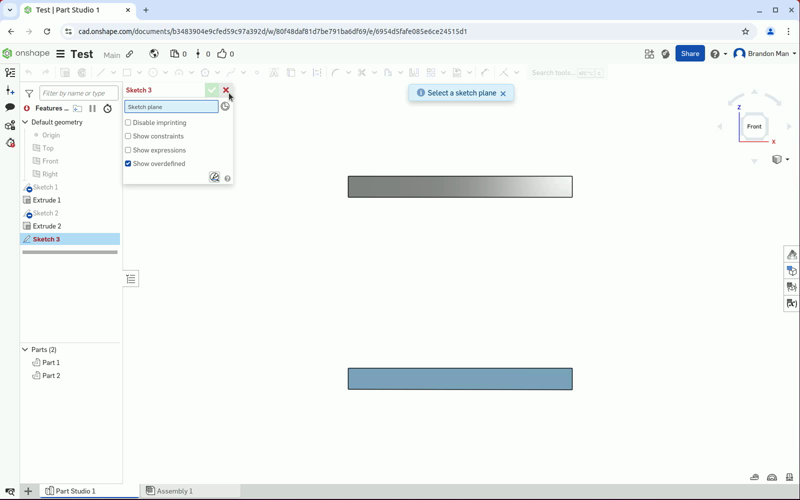
mouse_move(73, 163)
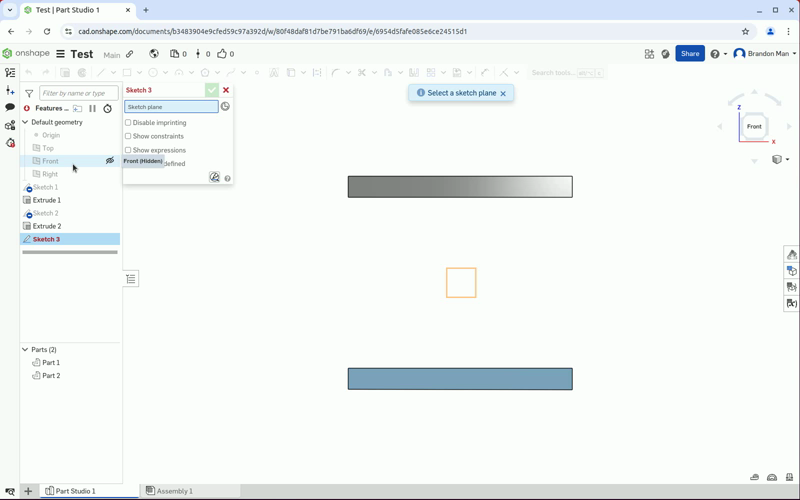
click(73, 163)
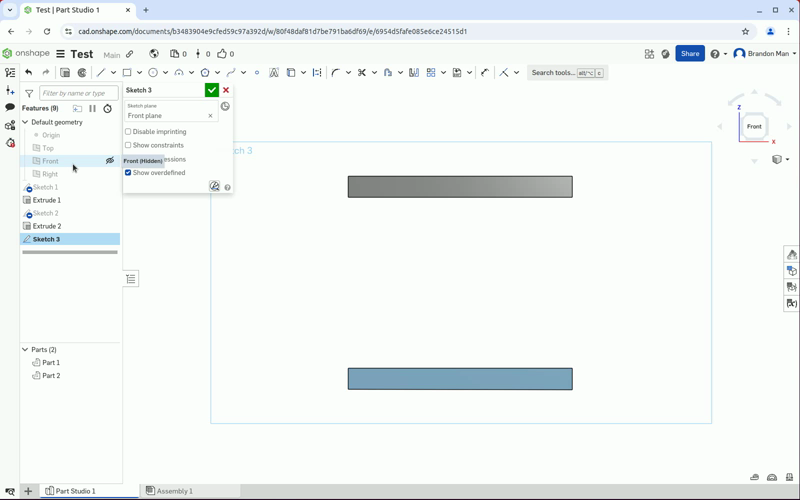
mouse_move(73, 352)
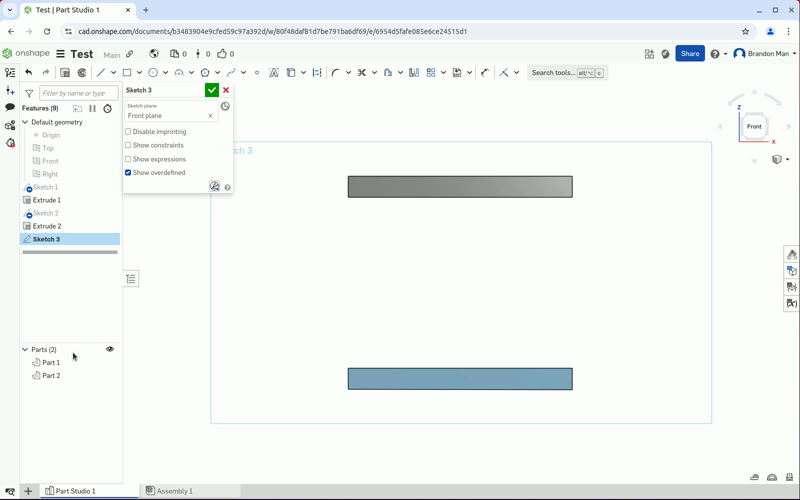
key(y)
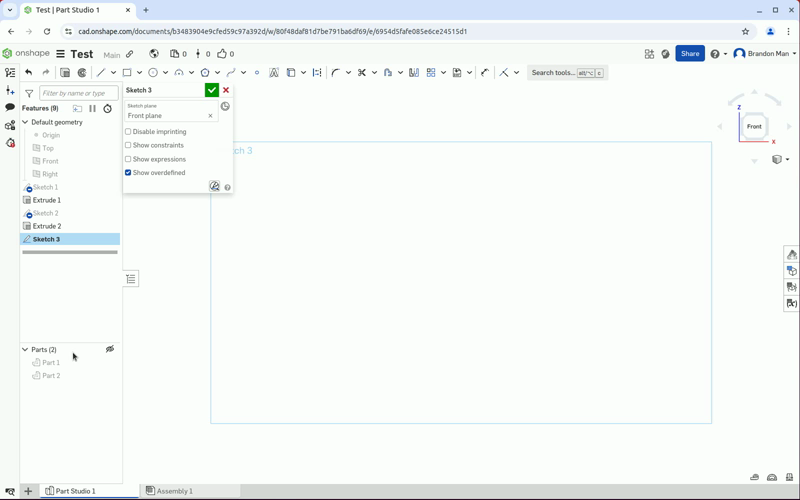
key(l)
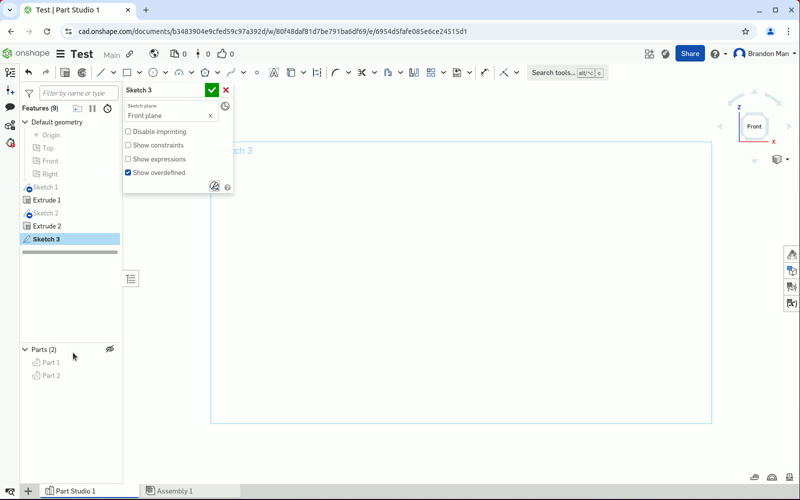
key_down(shift)
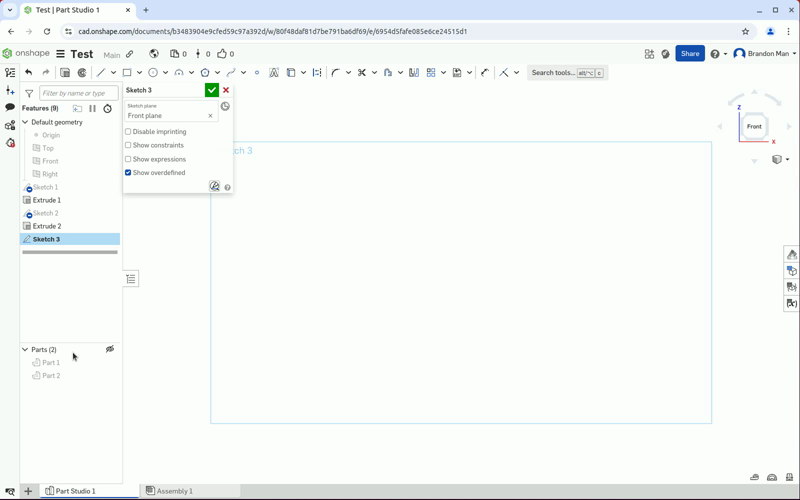
mouse_move(348, 368)
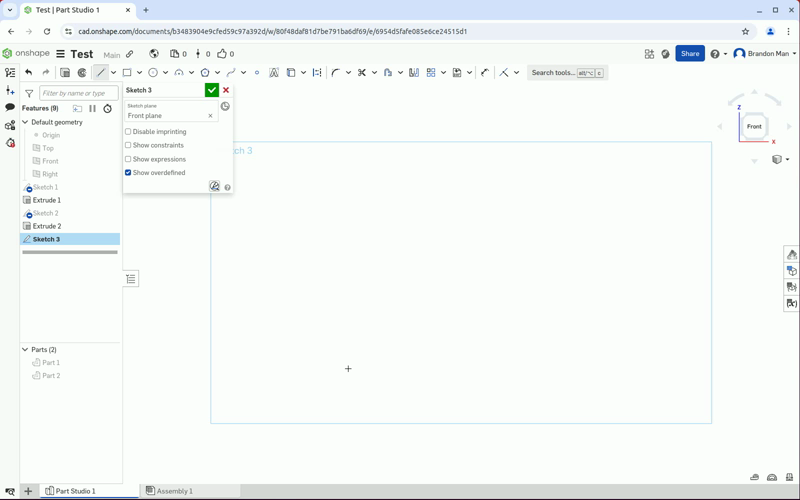
click(348, 368)
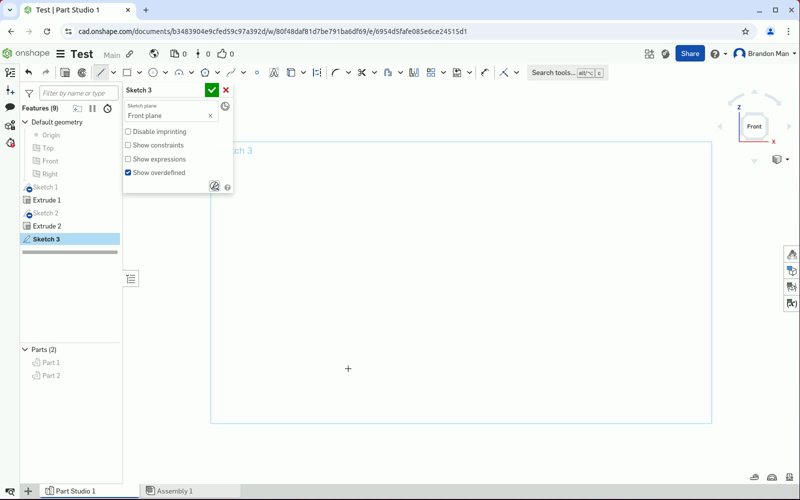
key_up(shift)
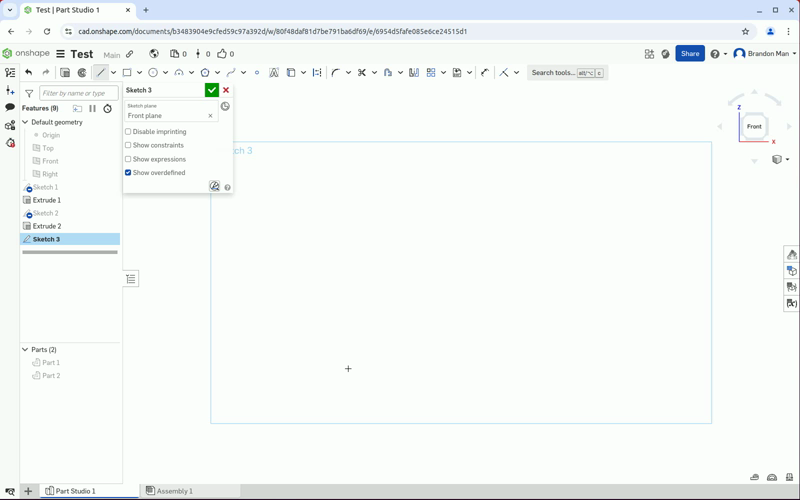
key_down(shift)
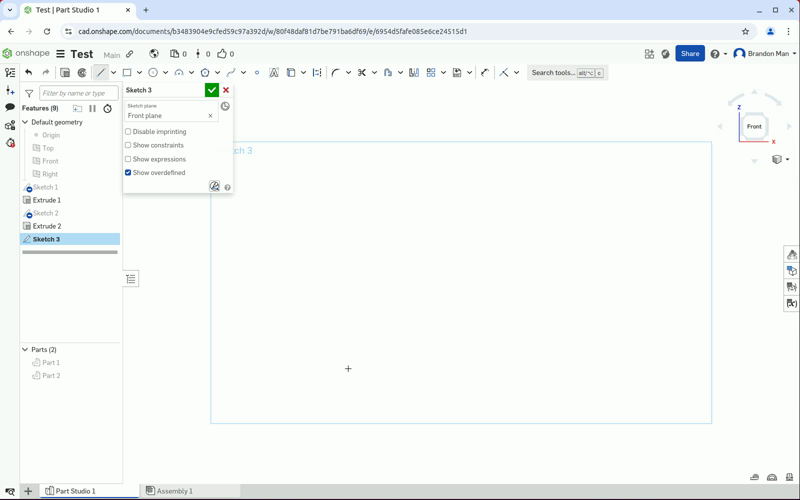
mouse_move(572, 368)
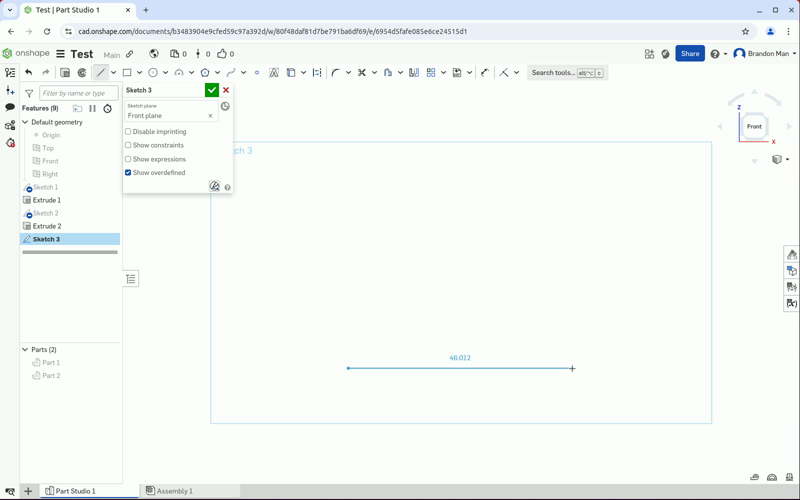
click(572, 368)
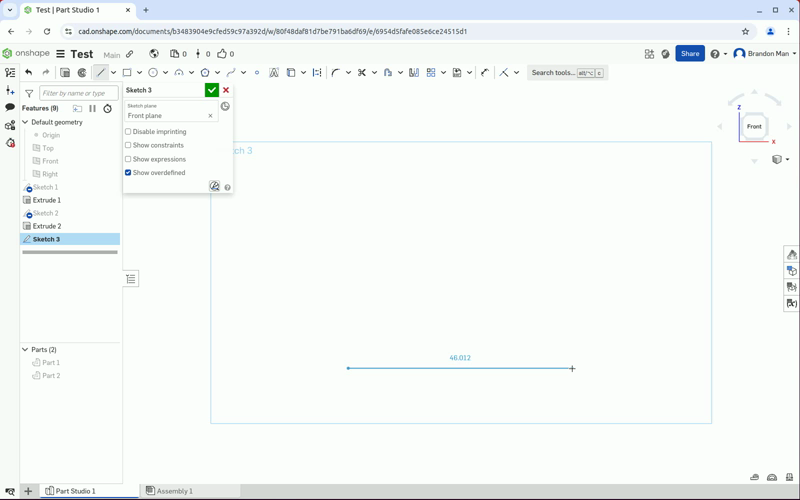
key_up(shift)
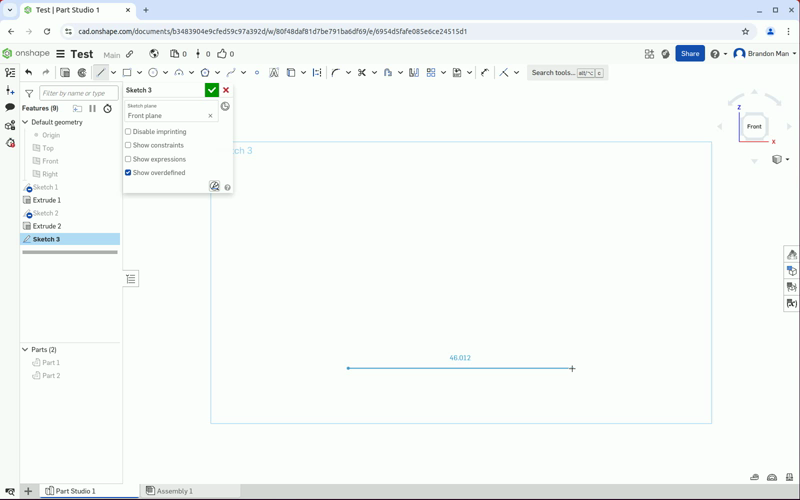
key_down(shift)
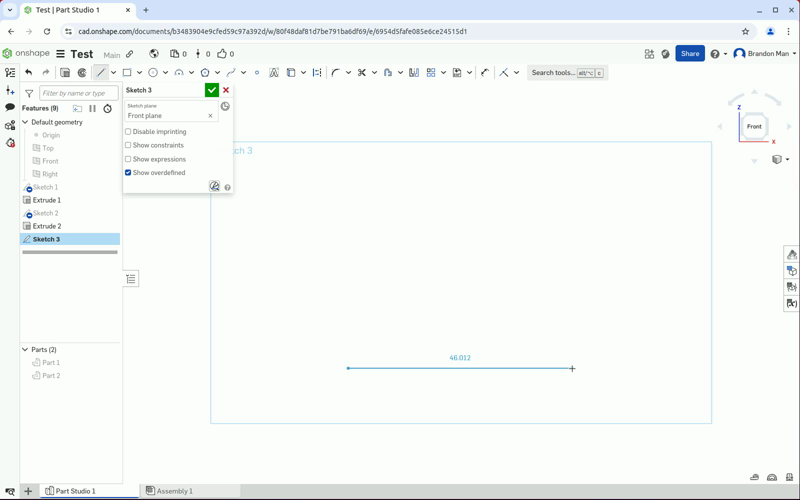
mouse_move(572, 196)
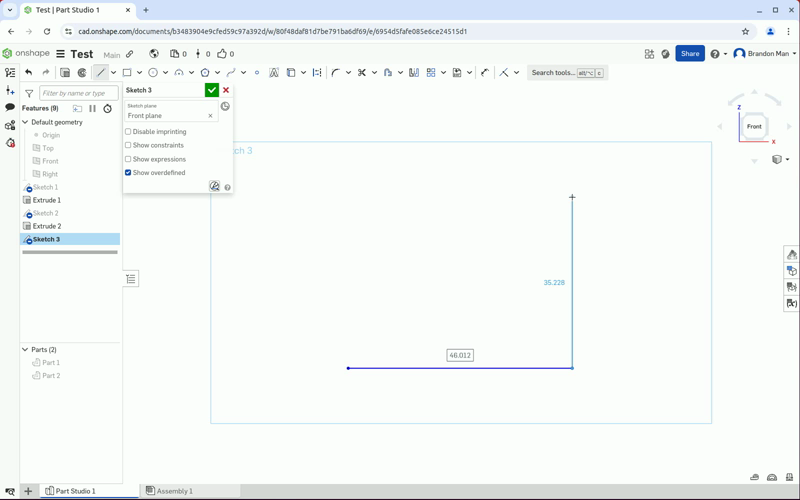
click(572, 196)
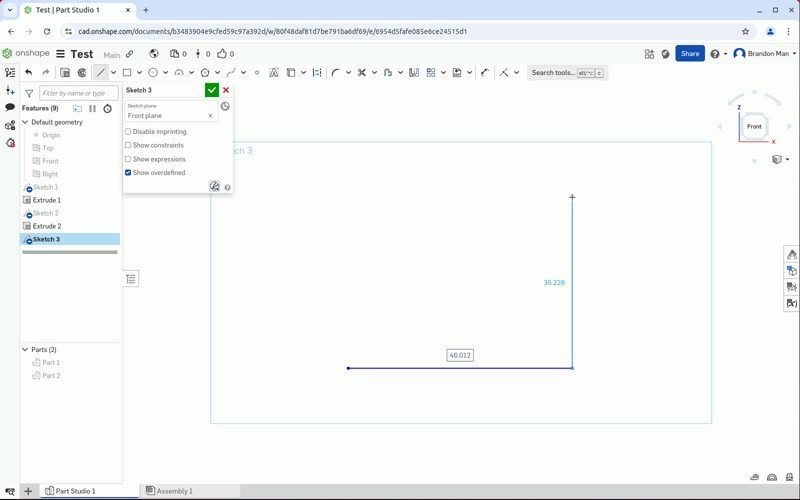
key_up(shift)
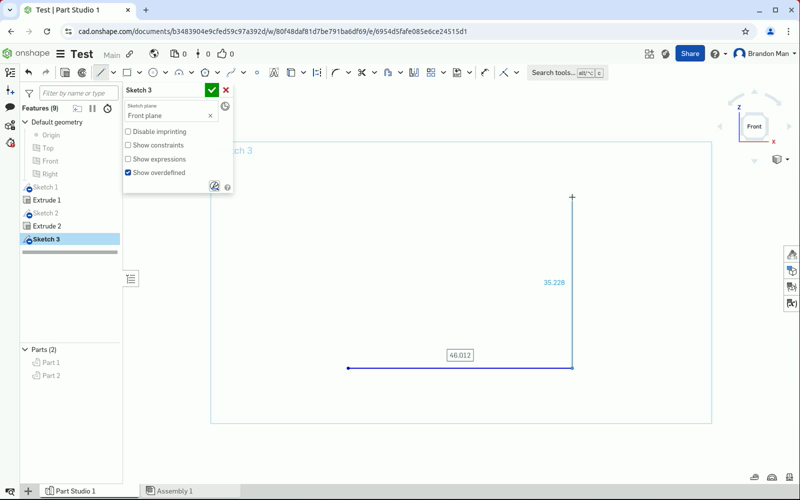
key_down(shift)
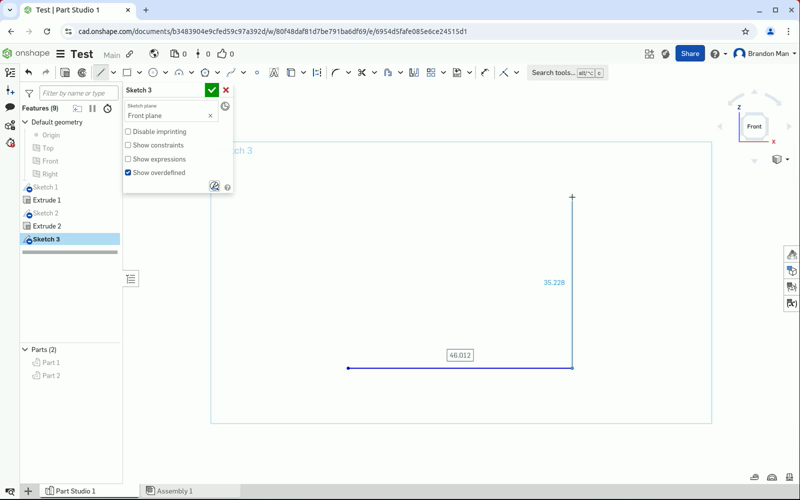
mouse_move(348, 196)
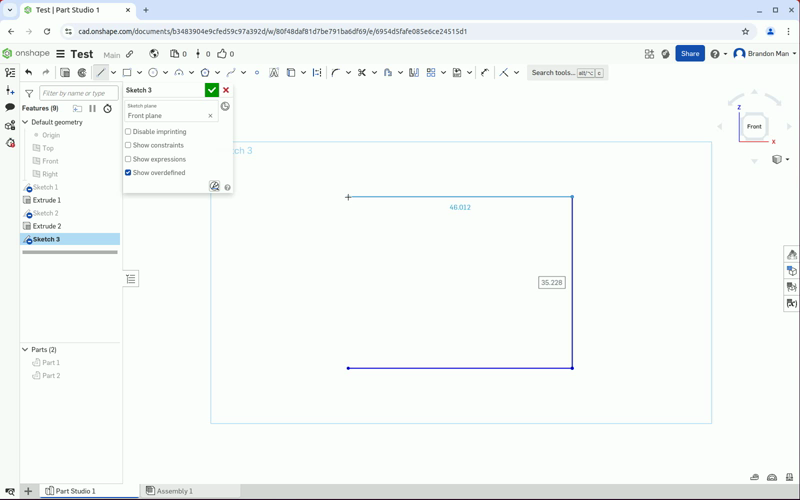
click(348, 196)
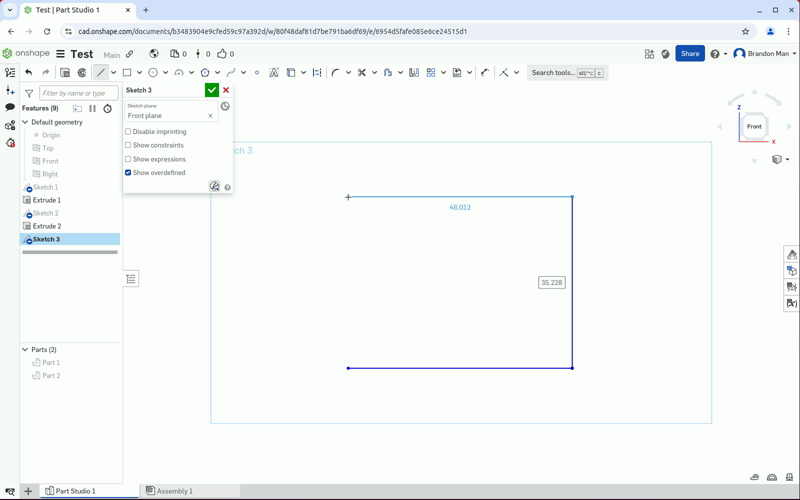
key_up(shift)
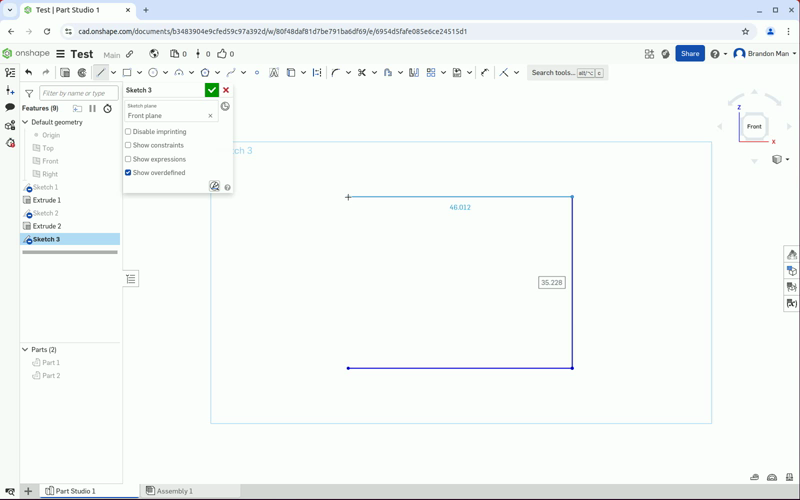
key_down(shift)
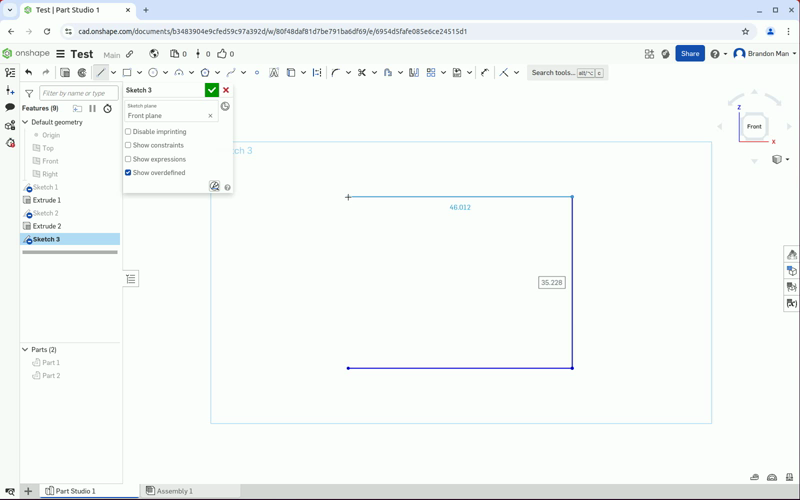
mouse_move(348, 368)
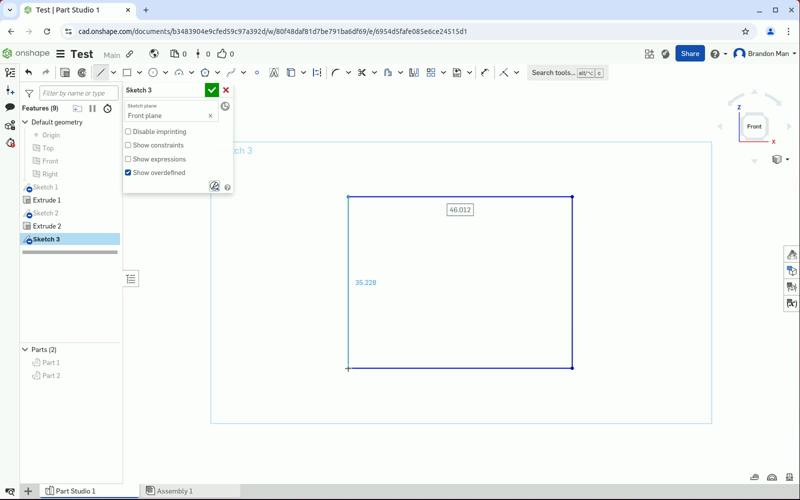
key_up(shift)
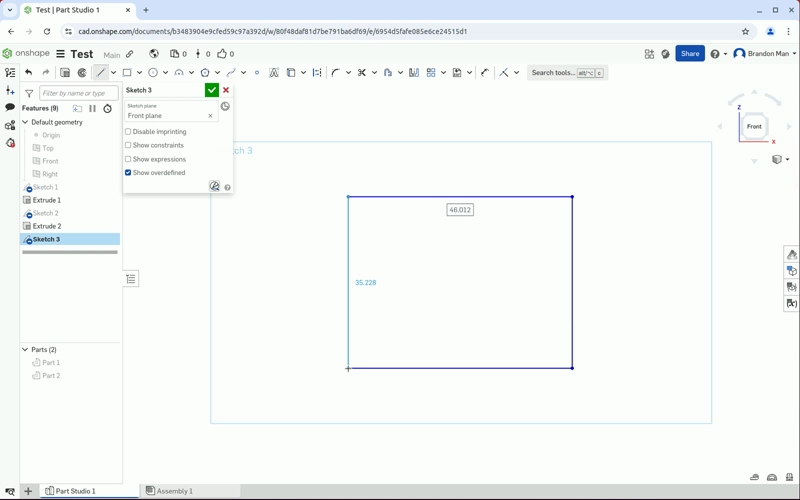
click(348, 368)
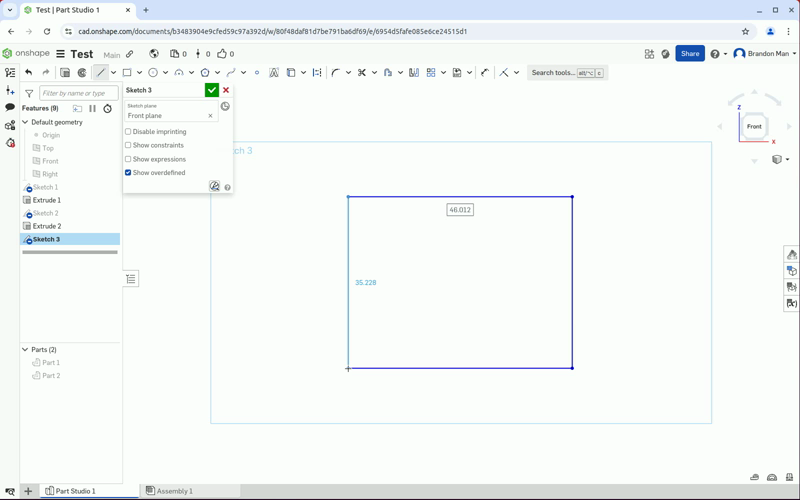
key(esc)
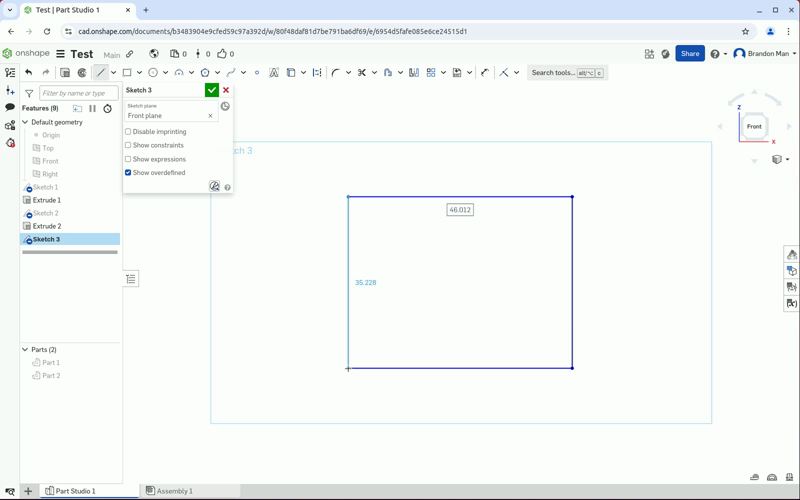
key(l)
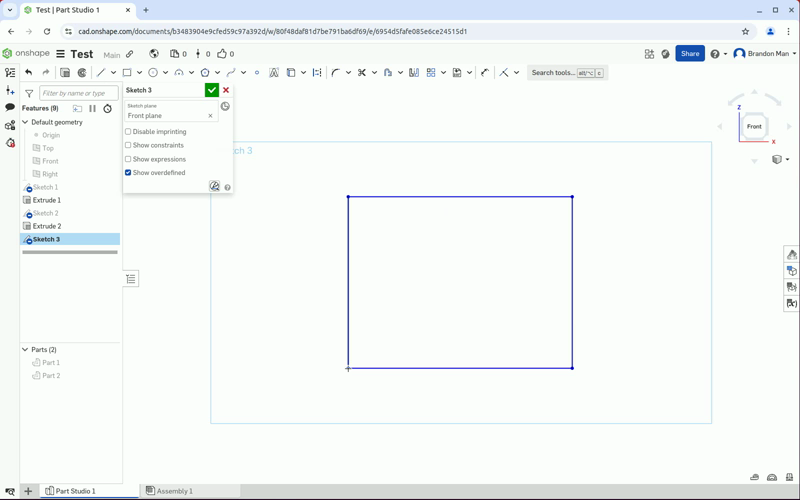
key_down(shift)
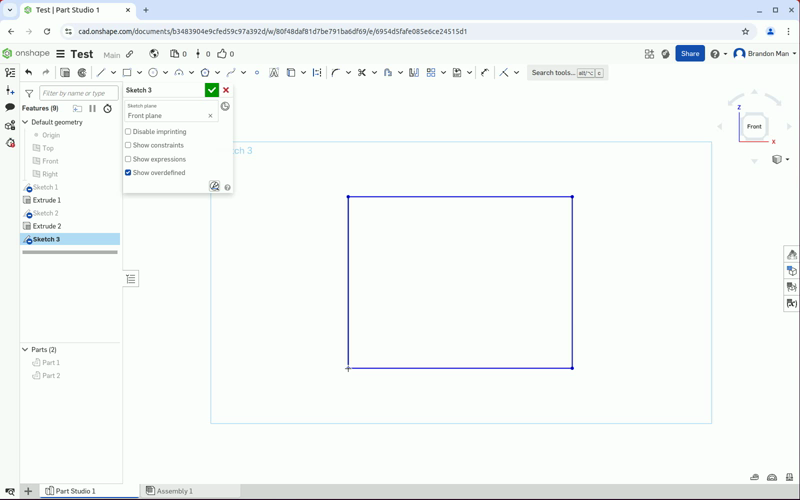
mouse_move(506, 262)
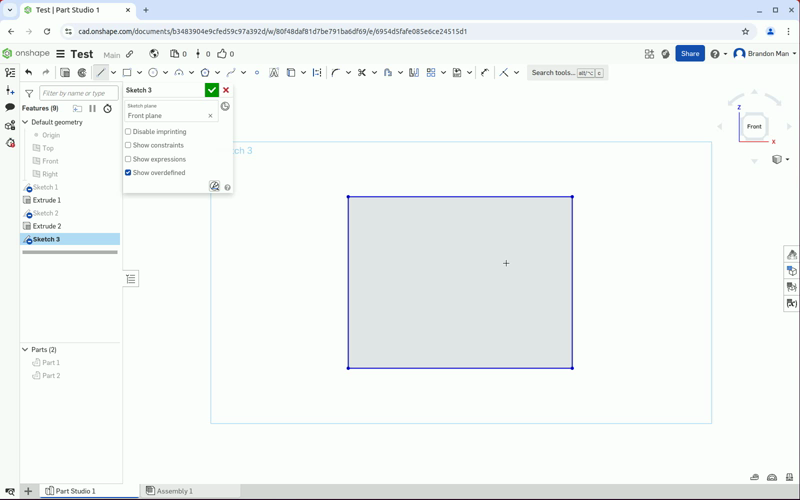
click(506, 262)
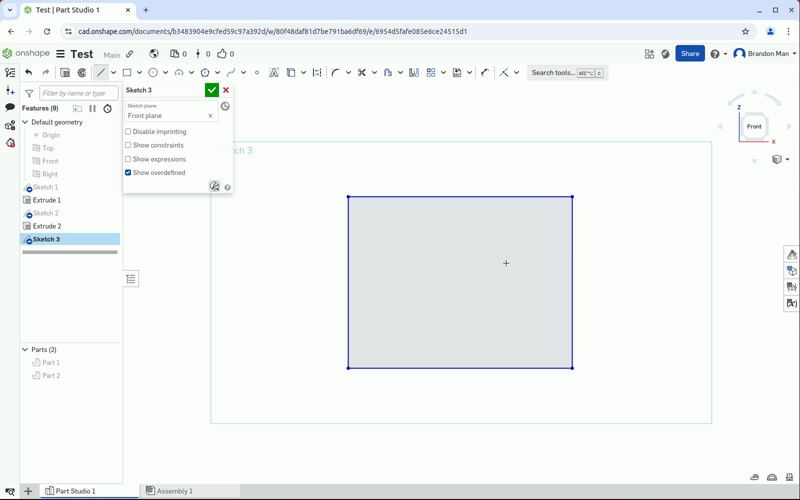
key_up(shift)
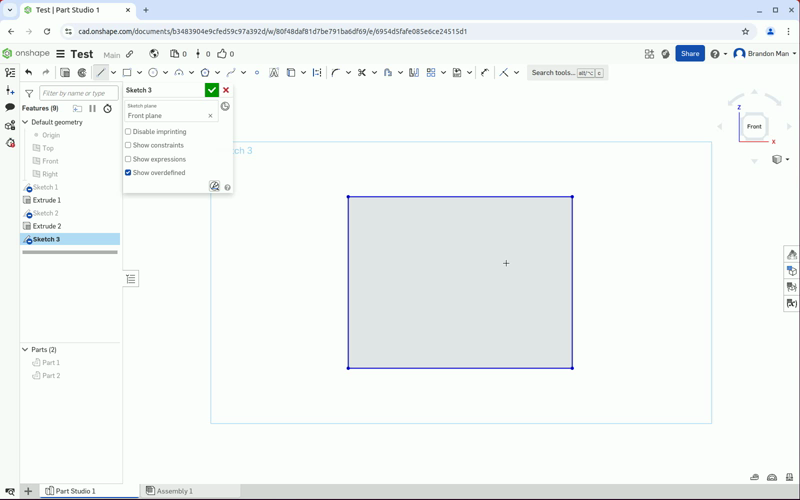
key_down(shift)
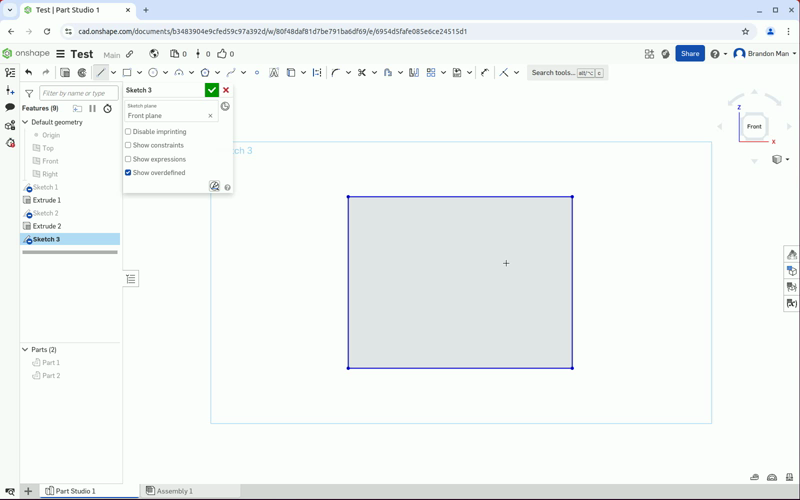
mouse_move(536, 262)
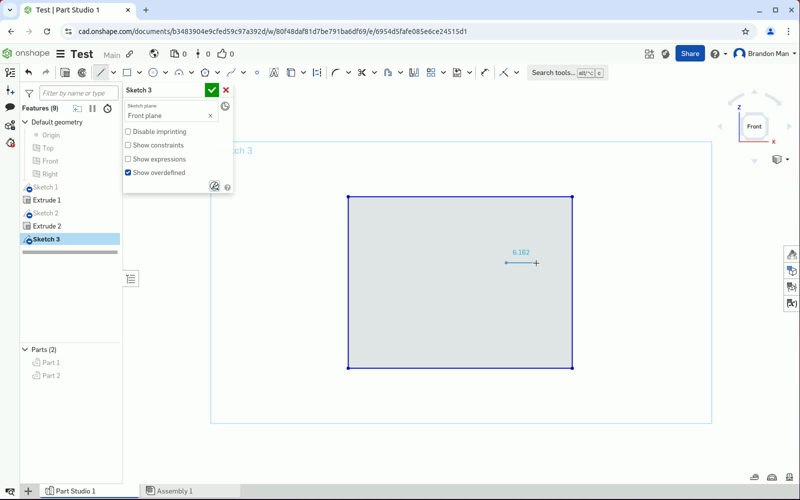
mouse_move(555, 262)
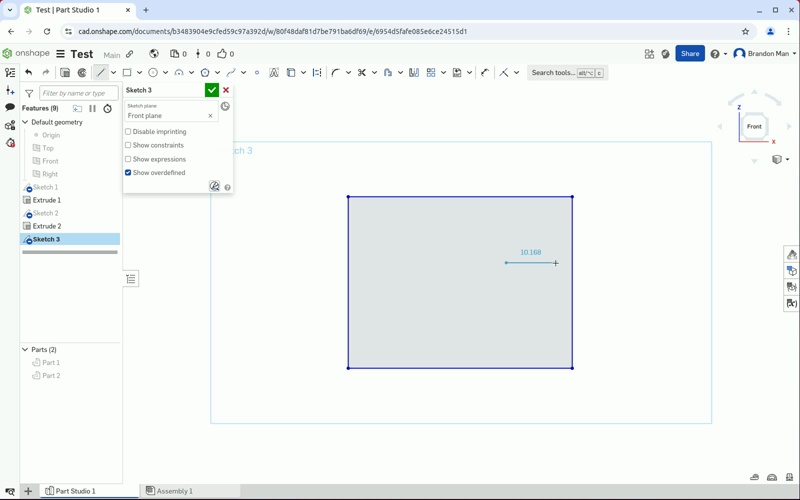
click(555, 262)
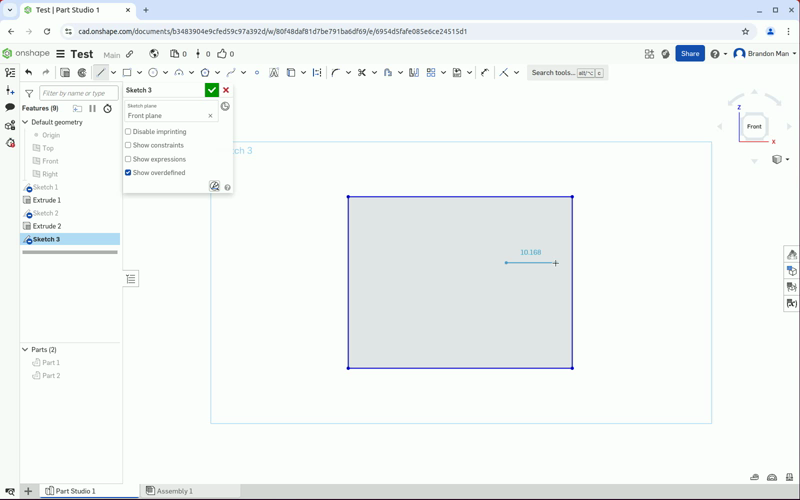
key_up(shift)
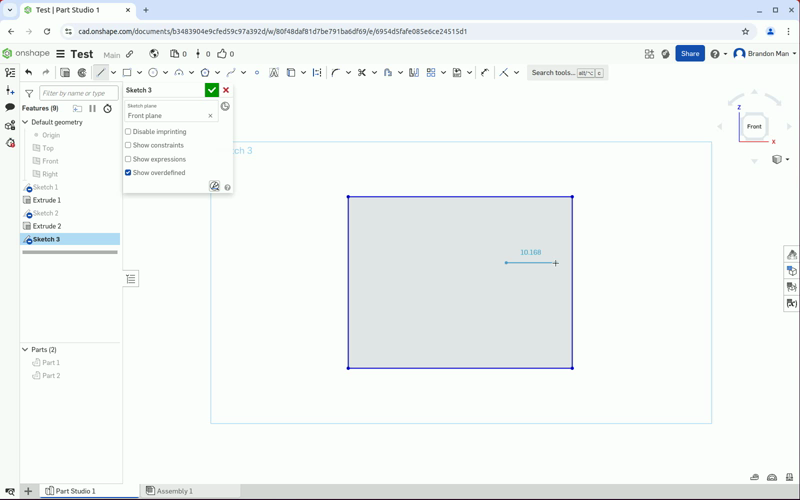
key_down(shift)
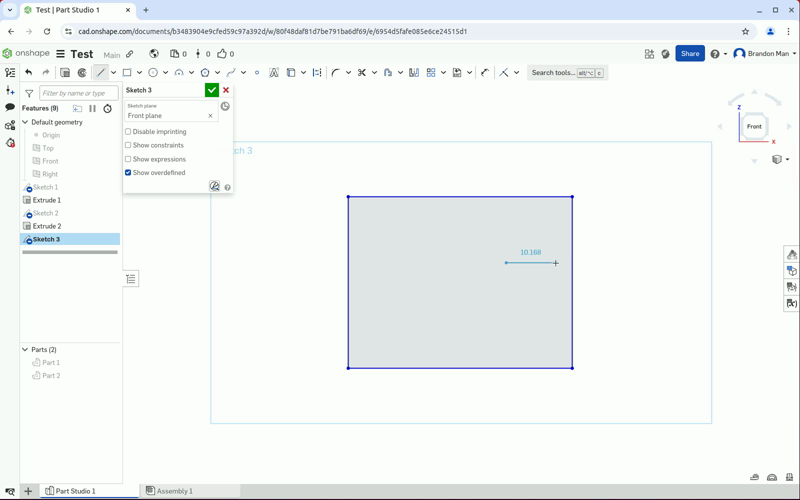
mouse_move(585, 262)
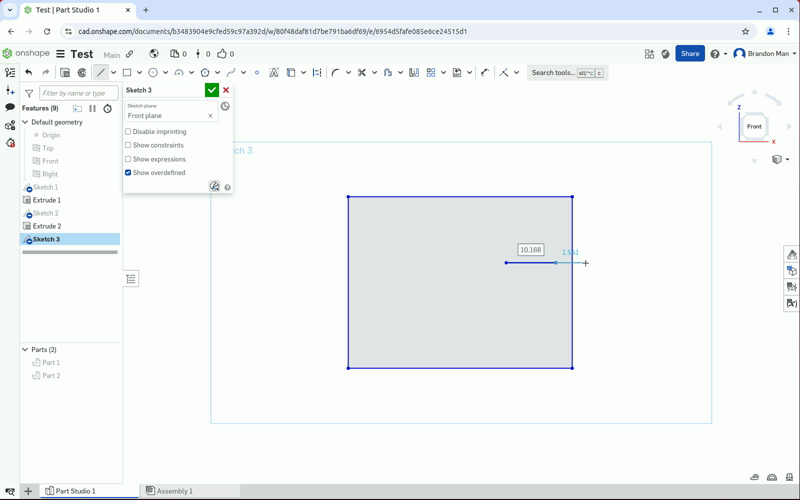
mouse_move(555, 213)
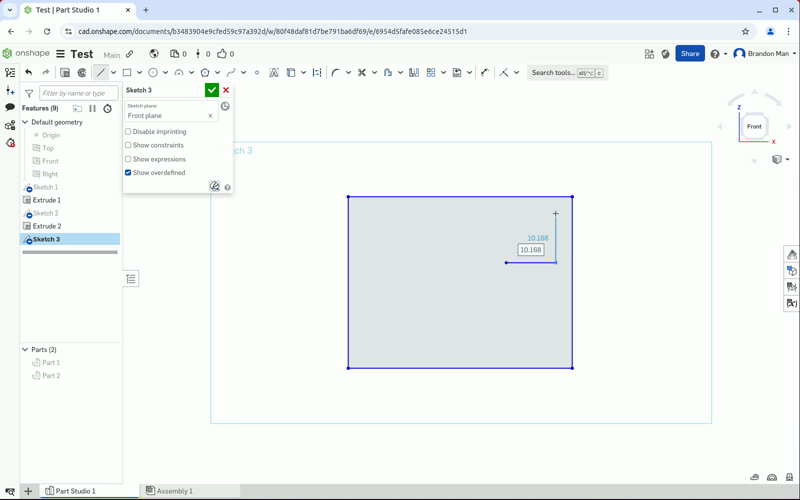
click(555, 213)
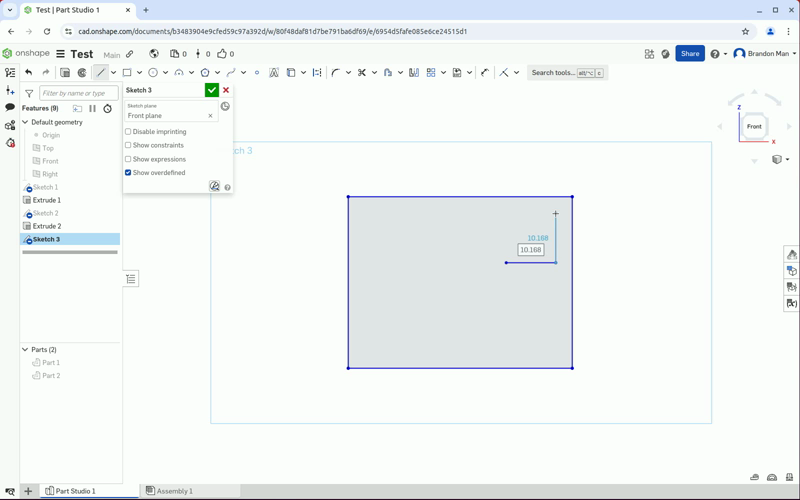
key_up(shift)
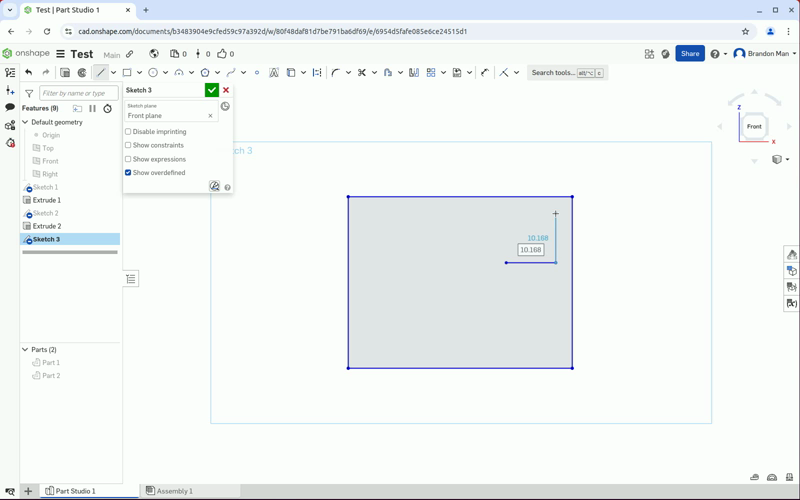
key_down(shift)
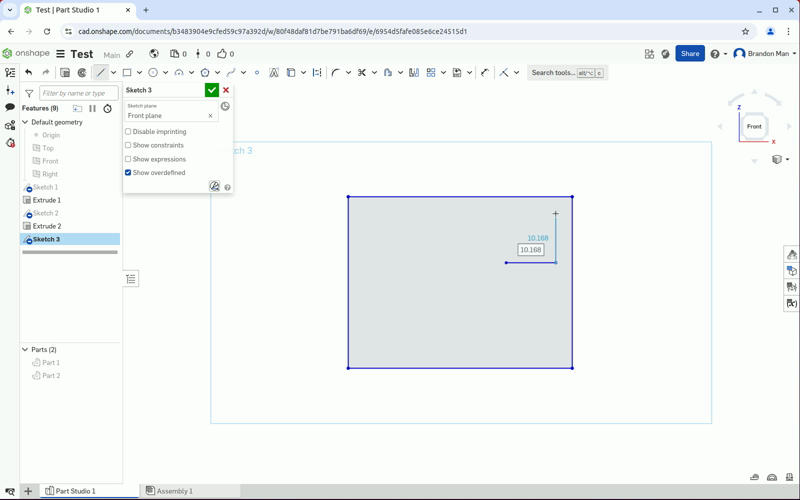
mouse_move(585, 213)
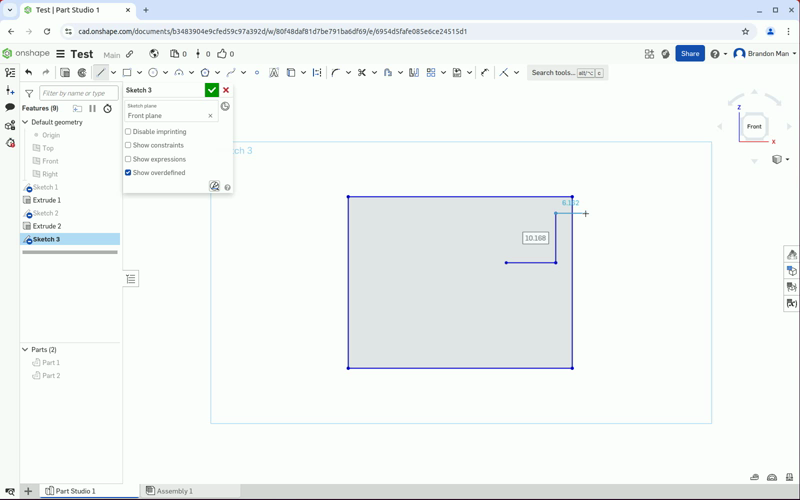
mouse_move(506, 213)
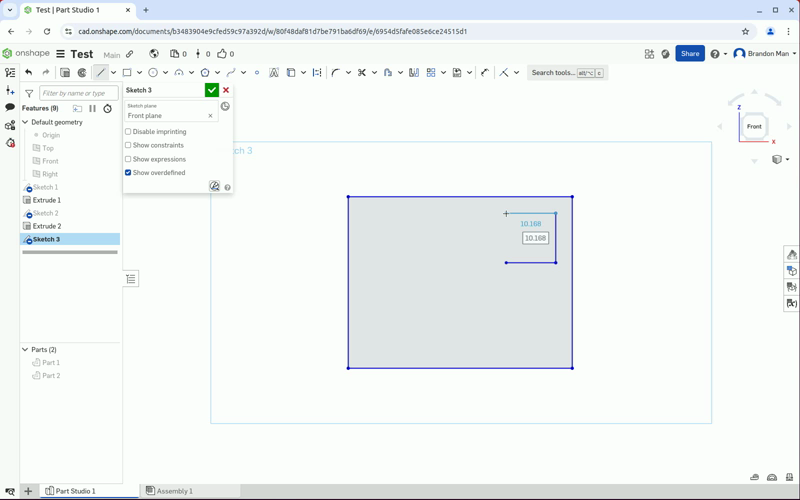
click(506, 213)
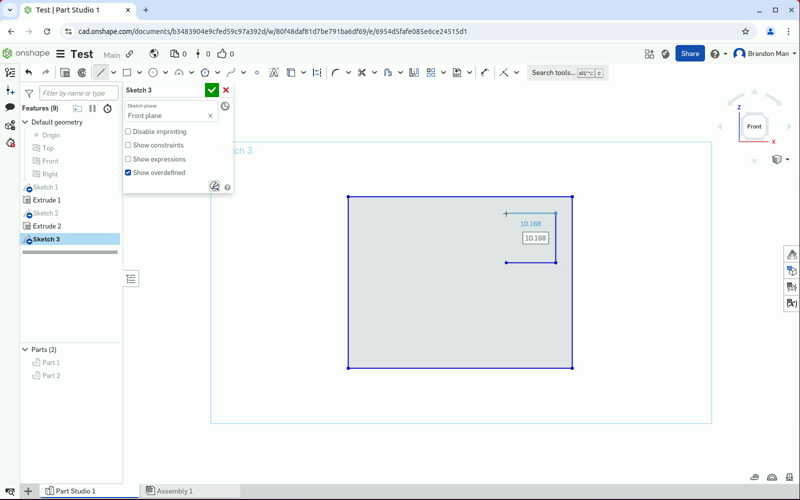
key_up(shift)
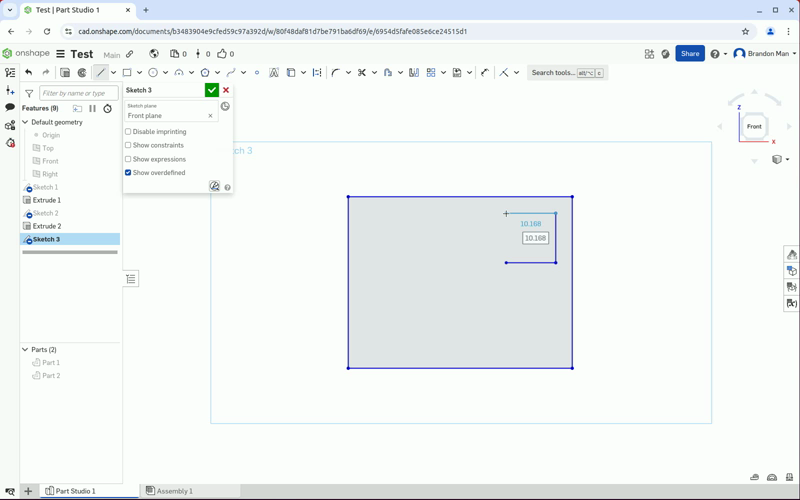
mouse_move(536, 213)
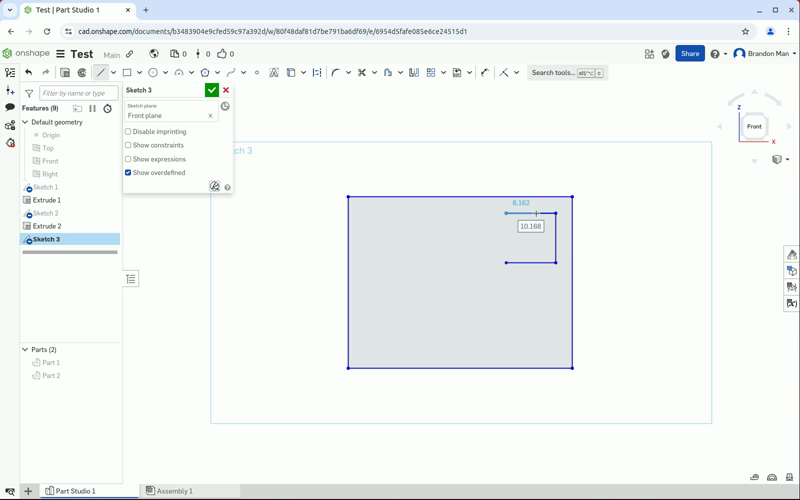
key_down(shift)
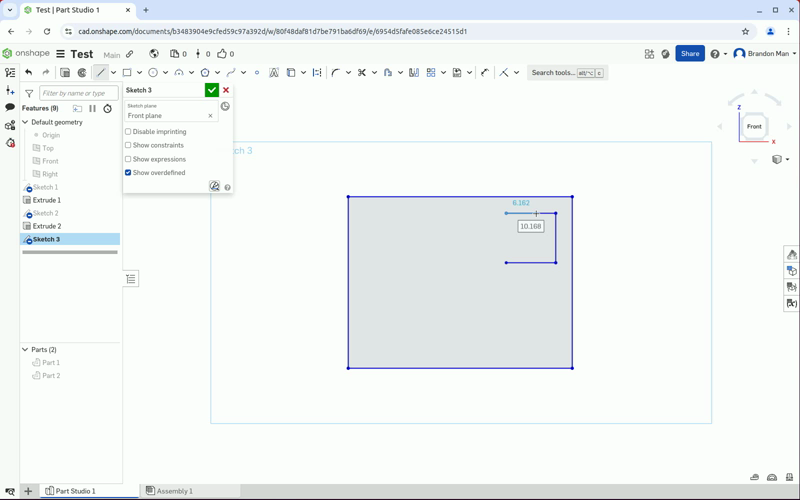
mouse_move(506, 262)
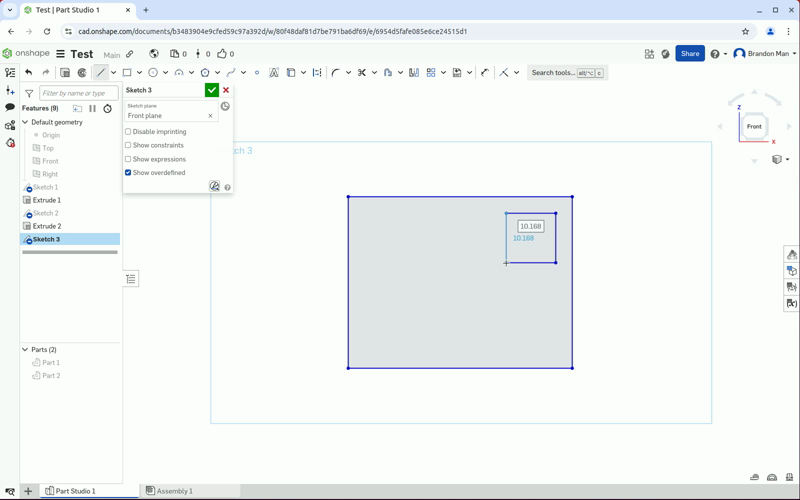
key_up(shift)
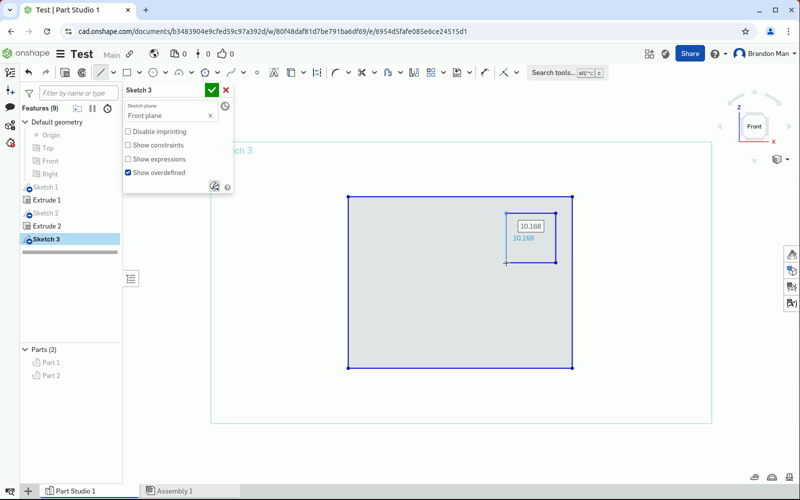
click(506, 262)
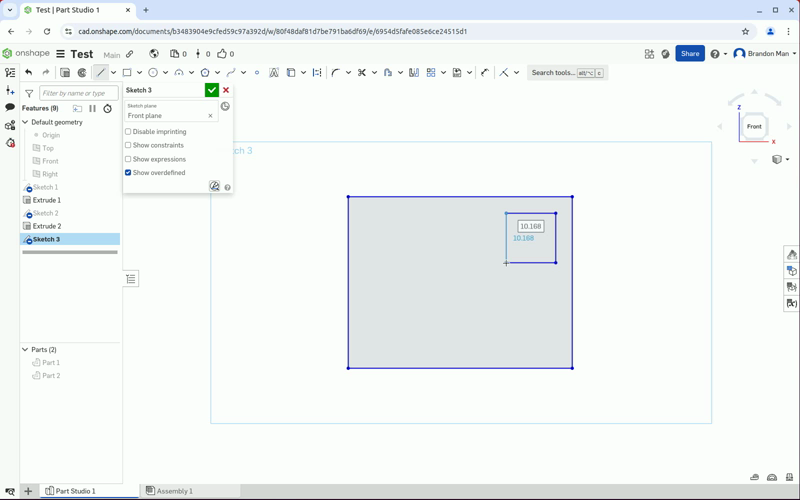
key(esc)
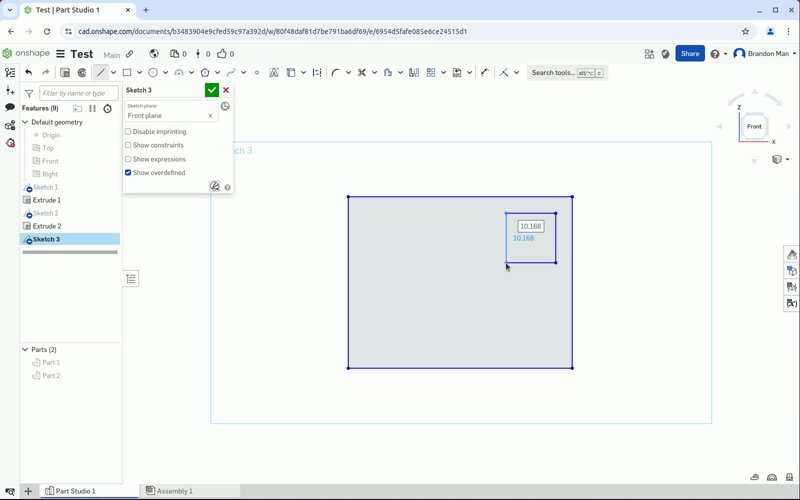
mouse_move(418, 281)
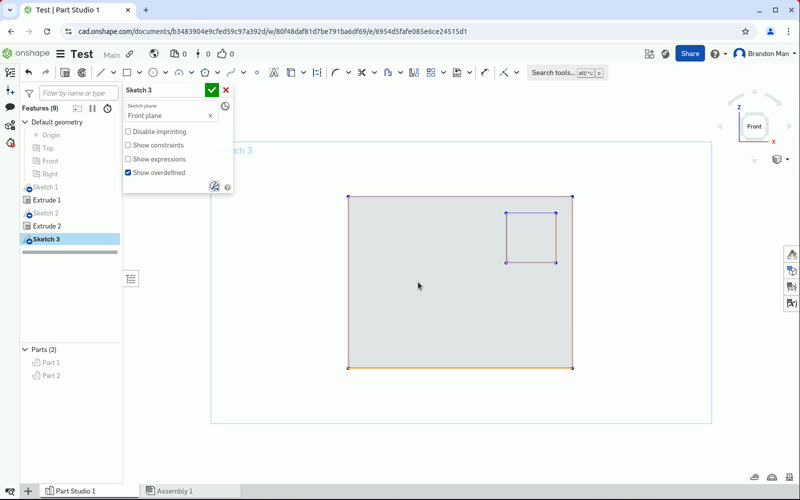
click(418, 281)
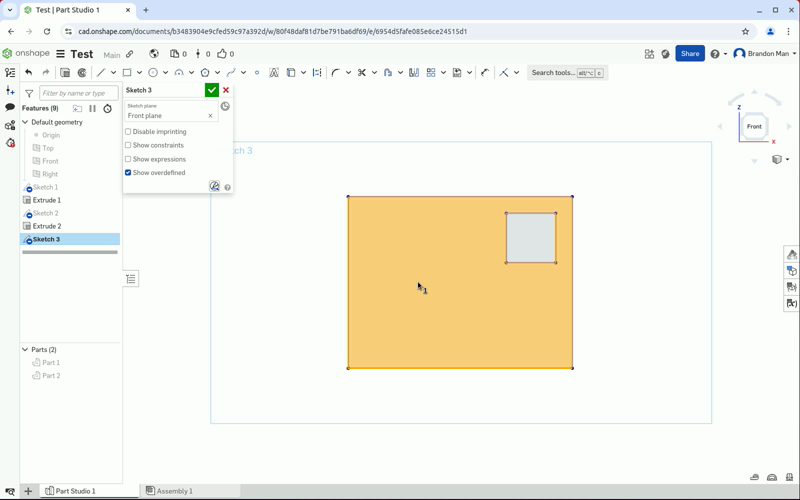
mouse_move(73, 352)
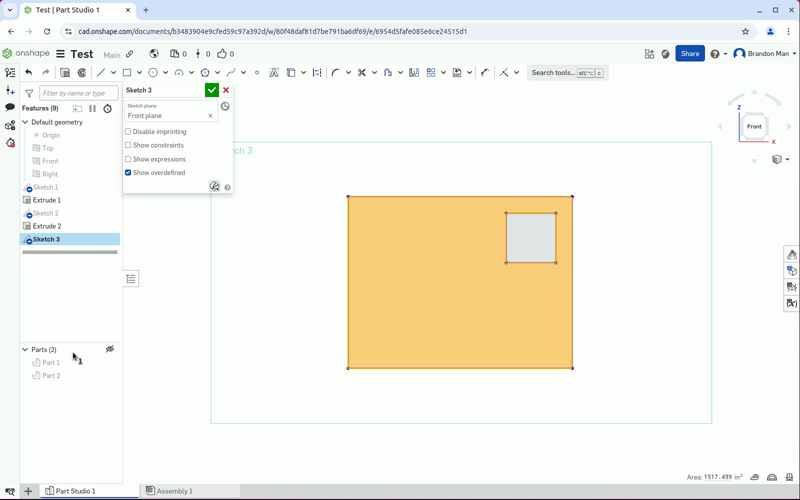
key(shift+y)
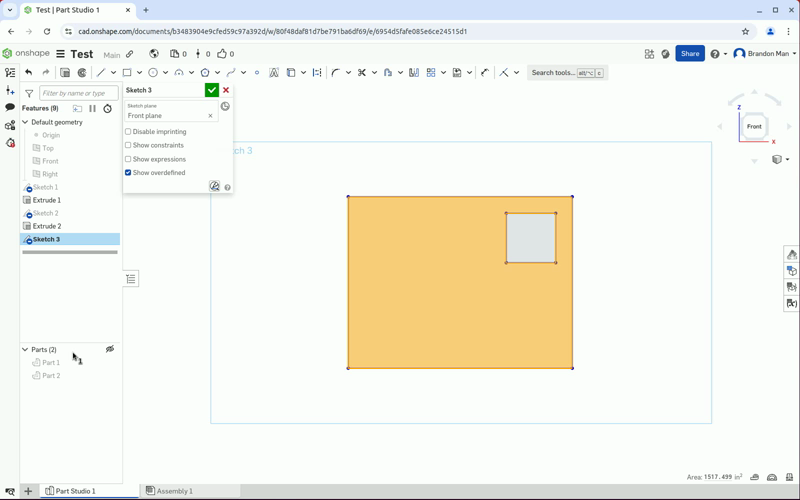
key(shift+e)
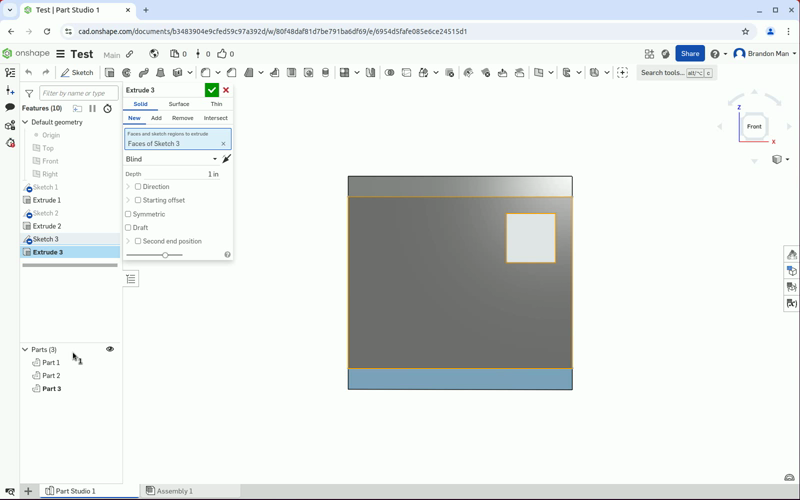
mouse_move(143, 106)
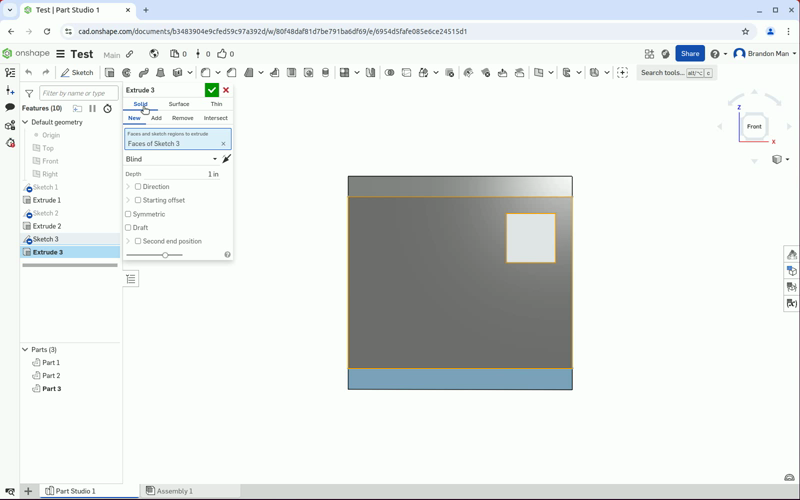
click(143, 106)
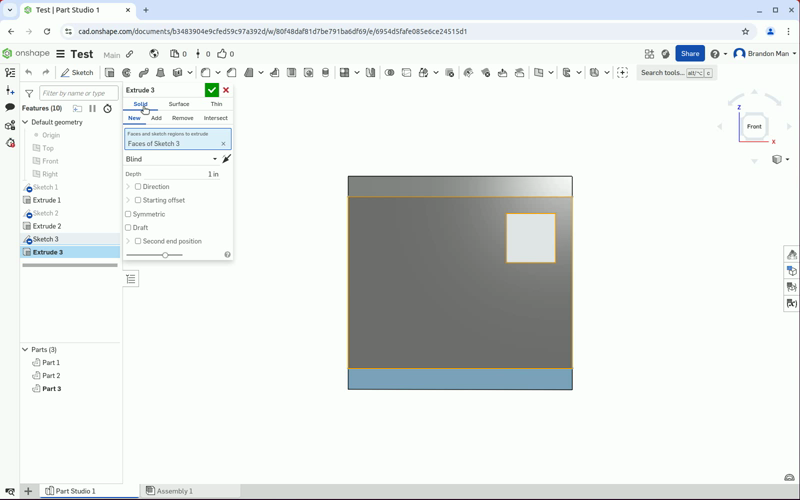
mouse_move(137, 120)
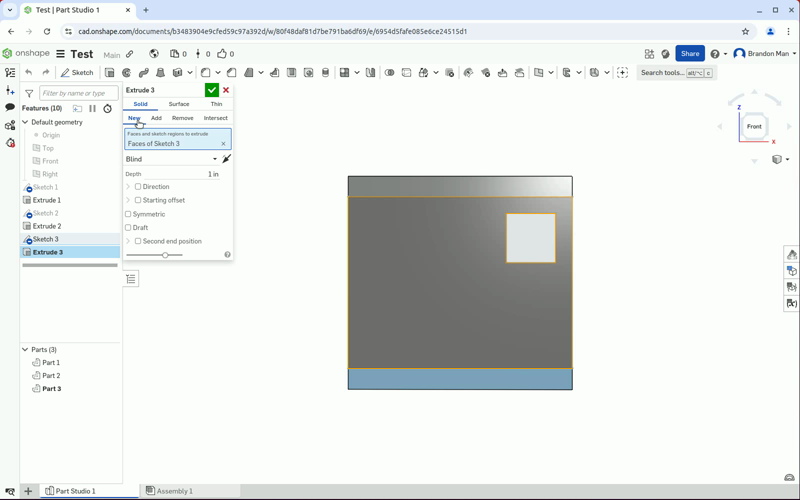
click(137, 120)
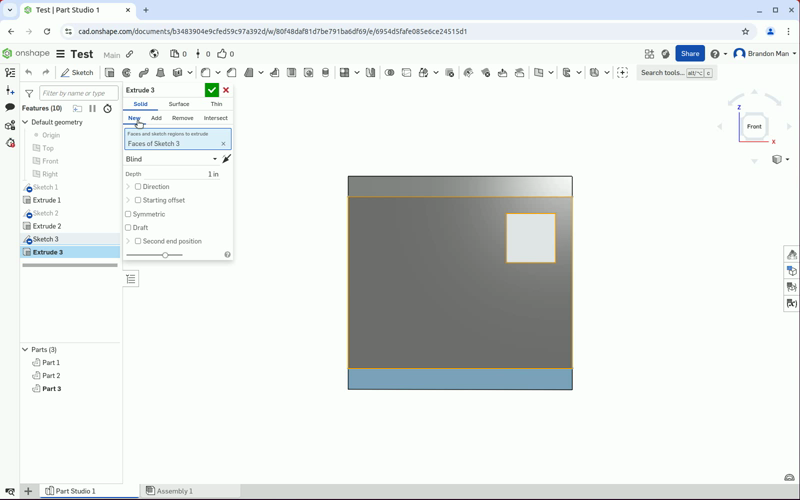
key(tab, 4)
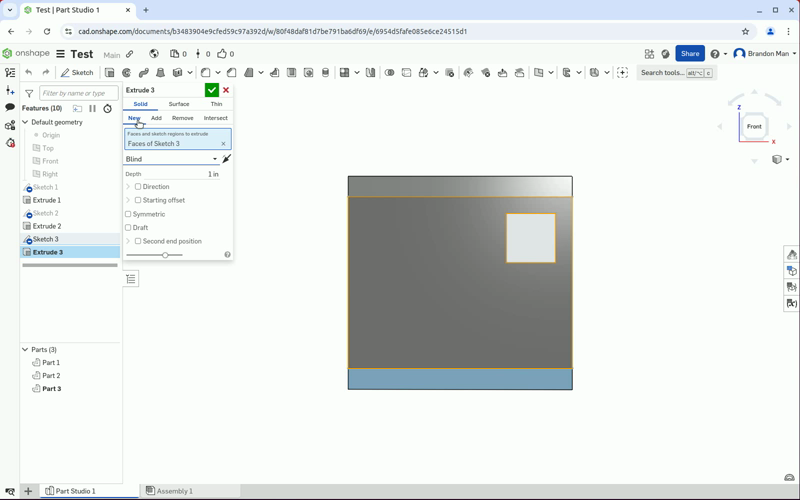
text(1.444)
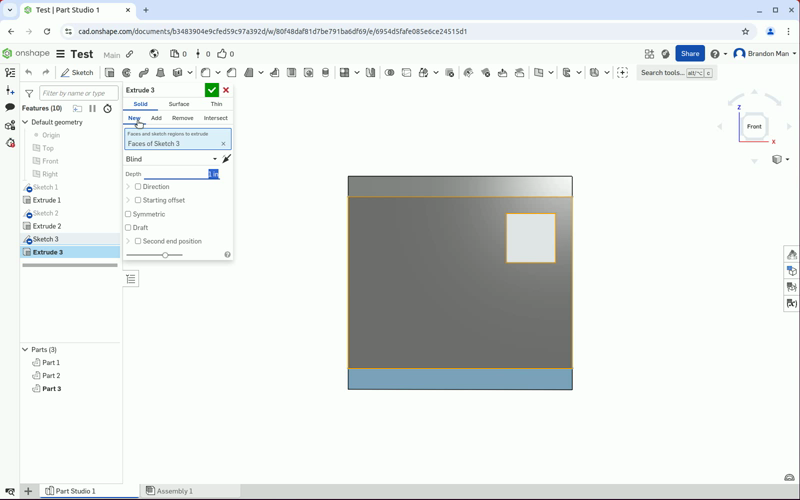
key(enter)
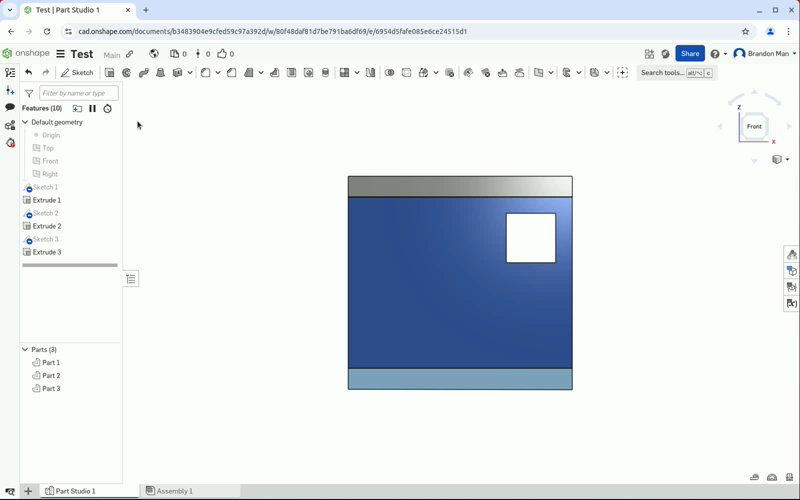
key(shift+h)
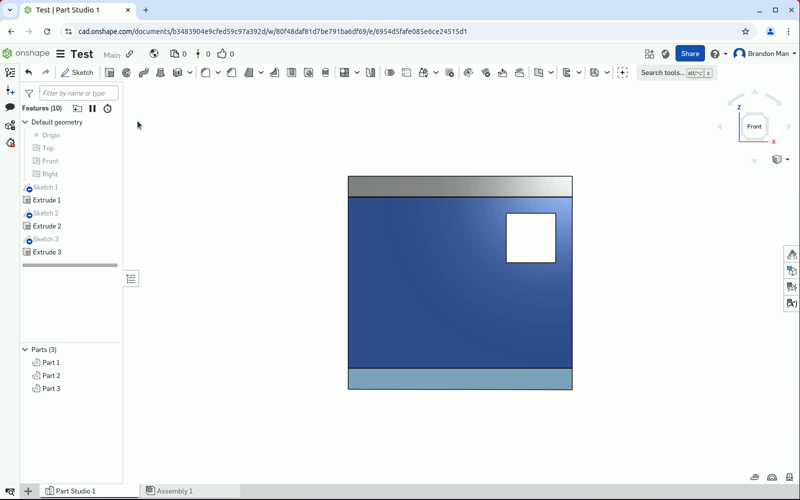
key(shift+h)
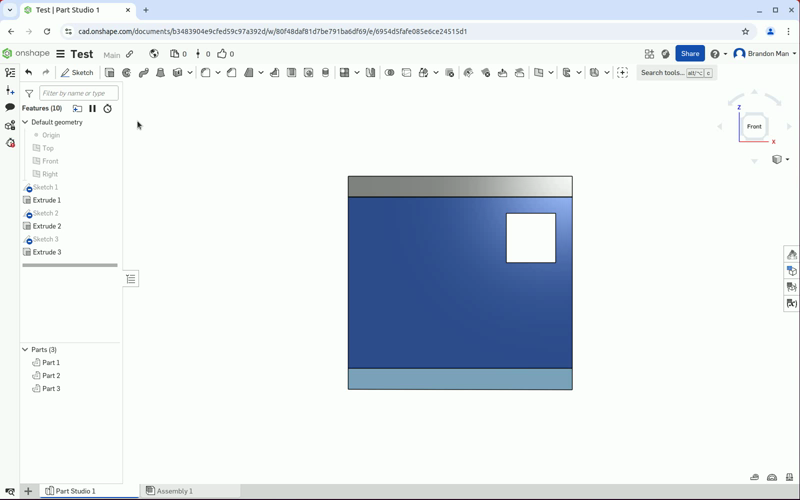
key(shift+7)
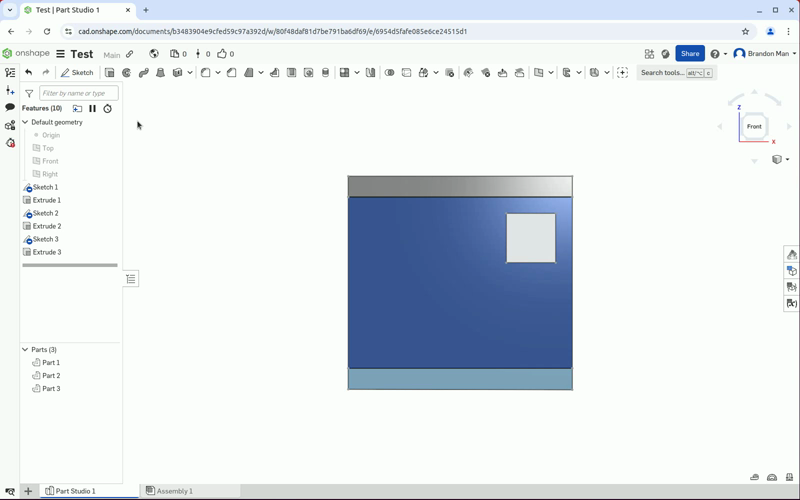
key(left, 2)
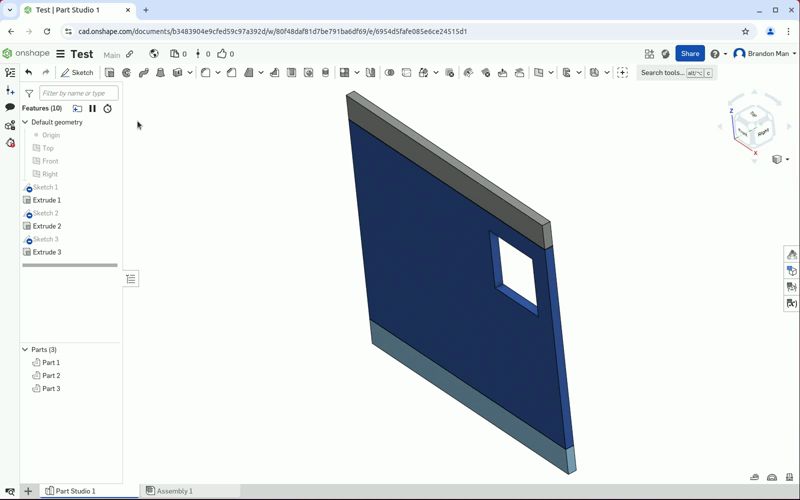
key(down, 2)
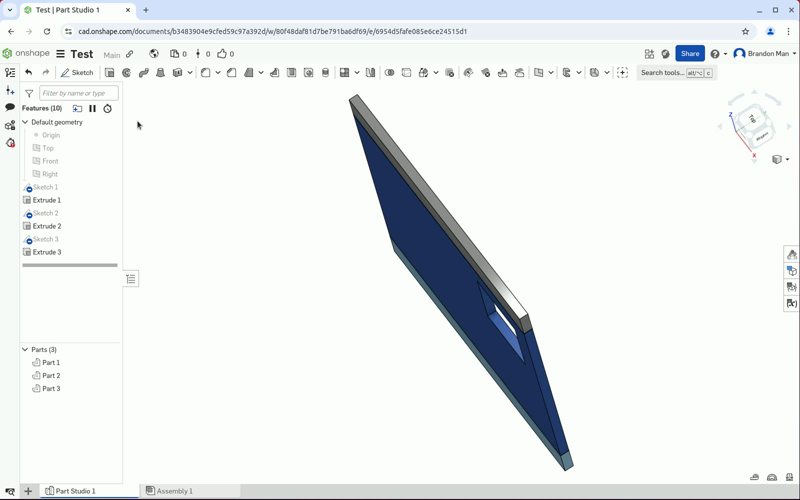
key(up, 2)
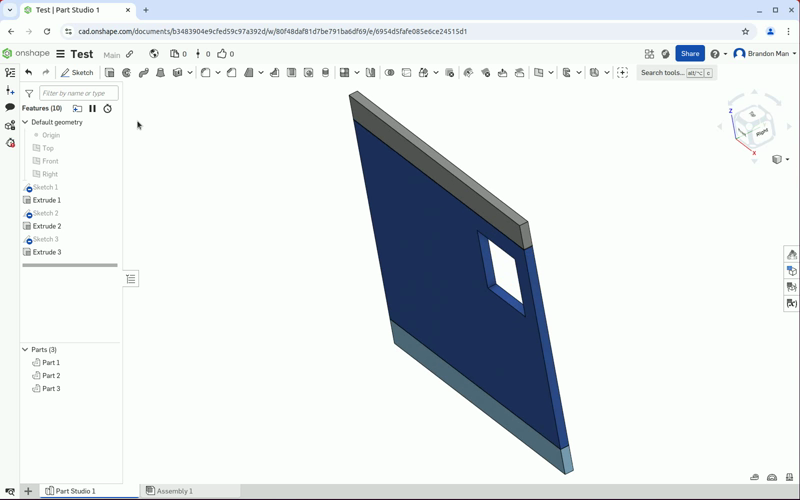
key(right, 2)
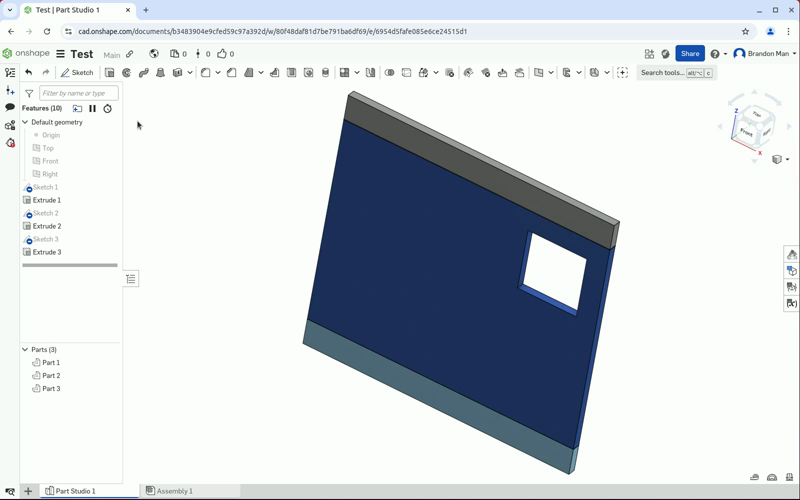
mouse_move(73, 189)
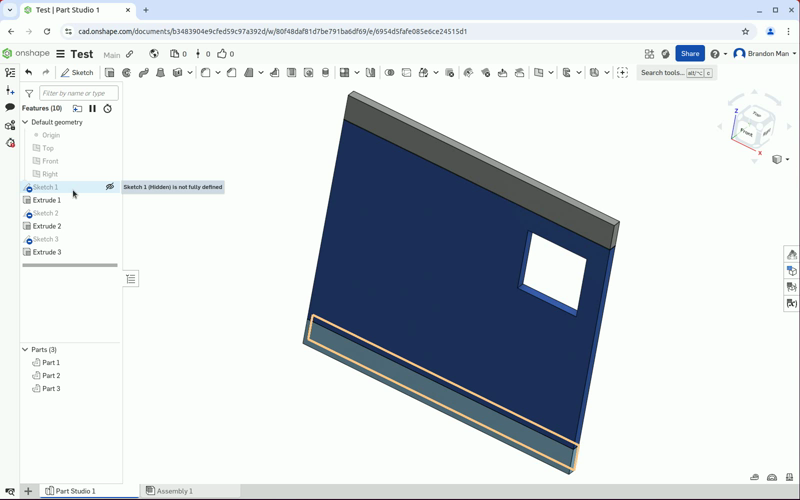
click(73, 189)